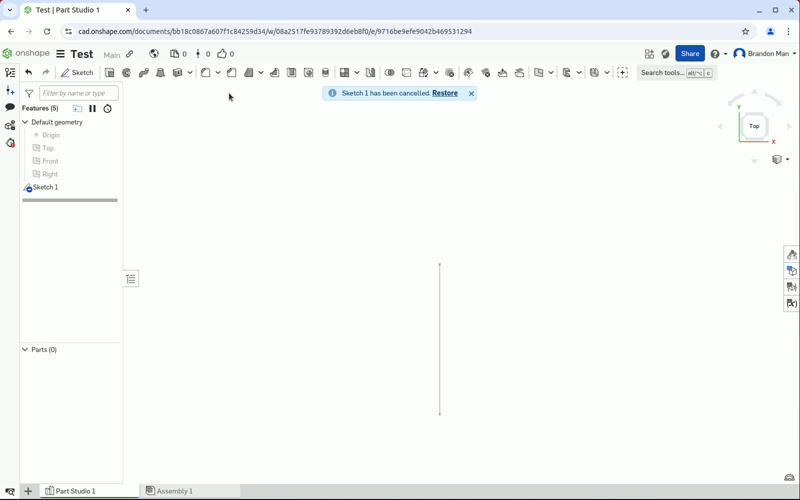
key(shift+h)
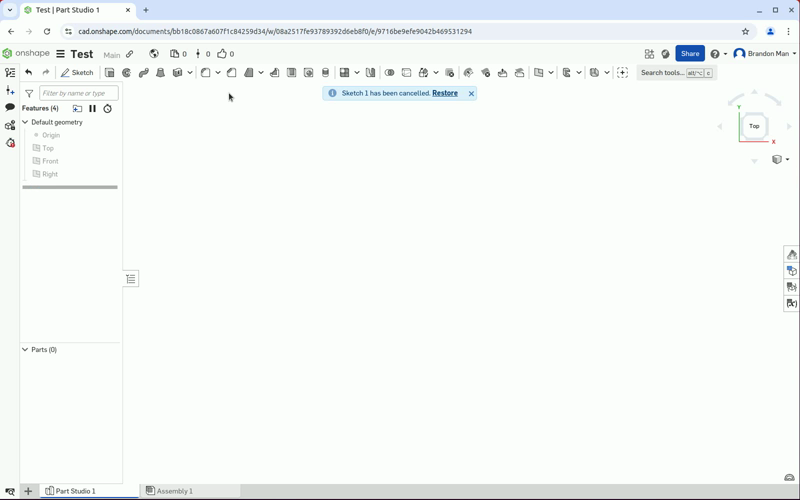
key(shift+s)
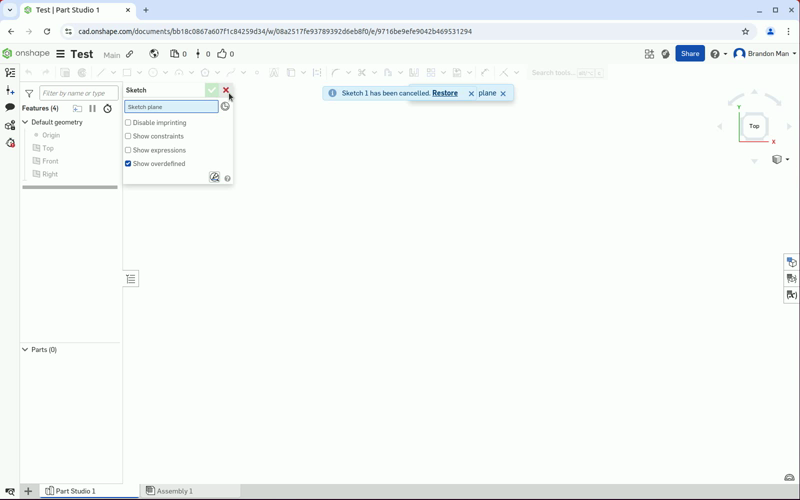
mouse_move(73, 150)
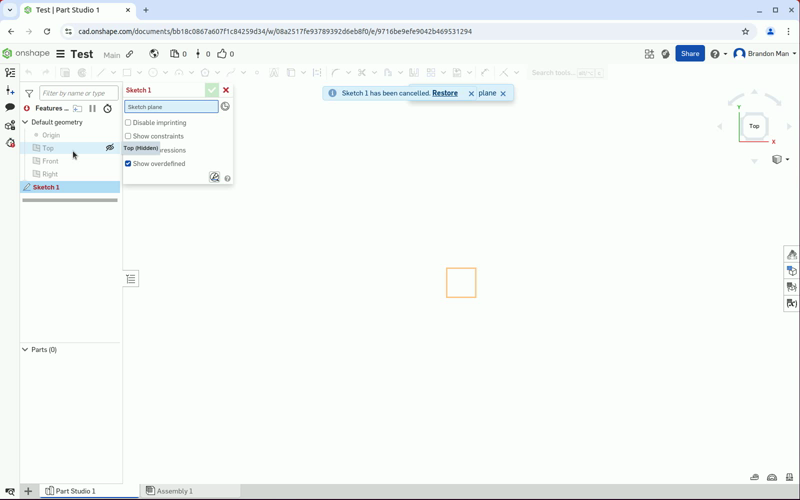
click(73, 150)
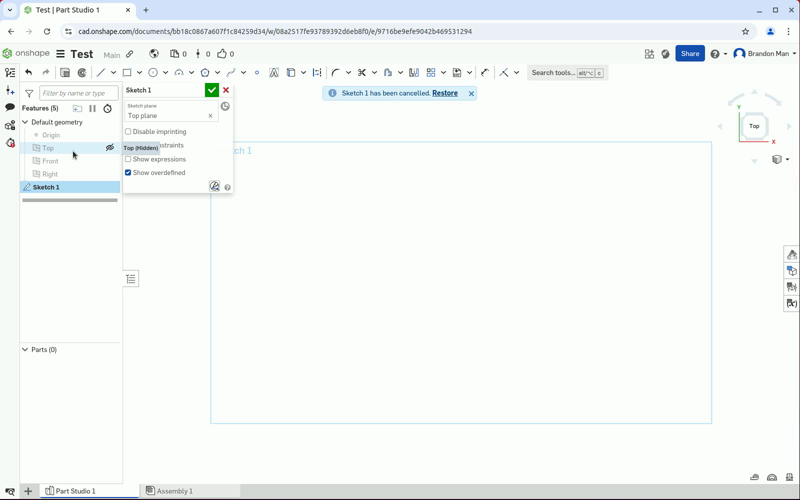
mouse_move(73, 352)
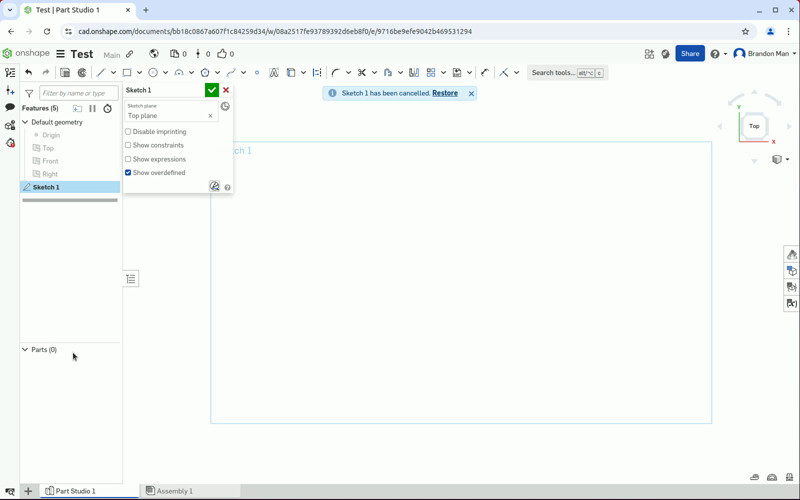
key(y)
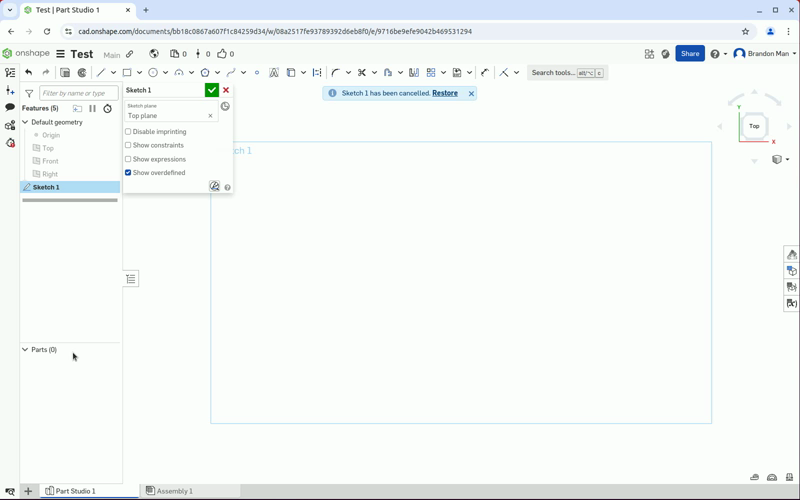
key(l)
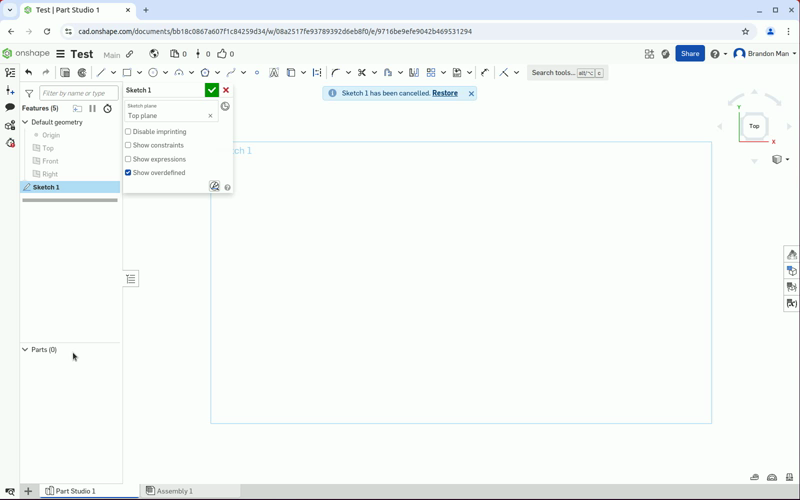
key_down(shift)
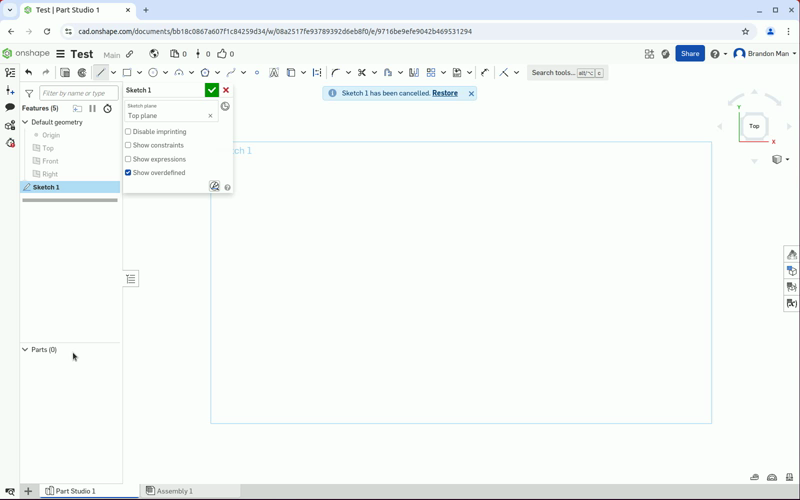
mouse_move(460, 282)
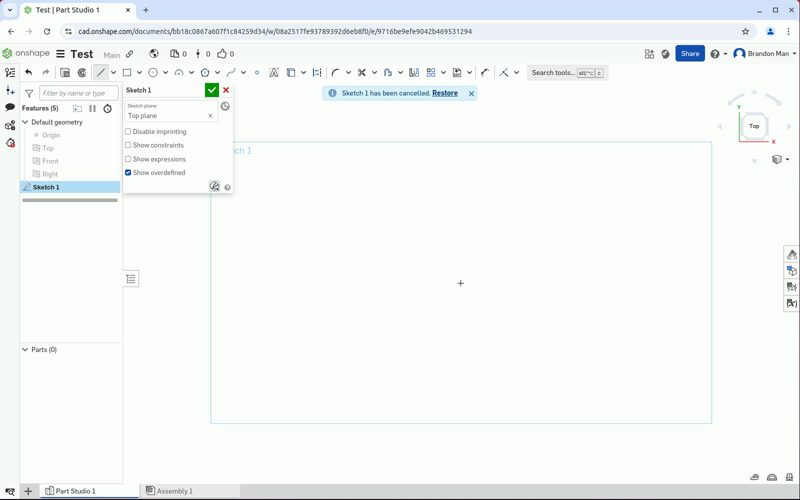
click(460, 282)
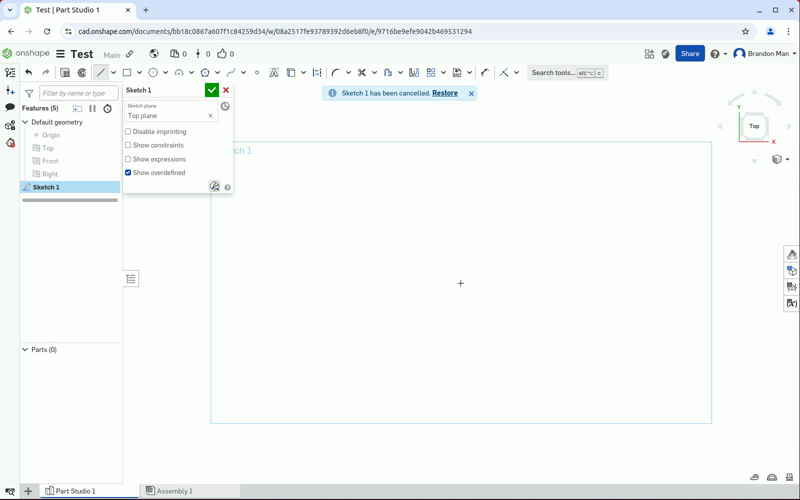
key_up(shift)
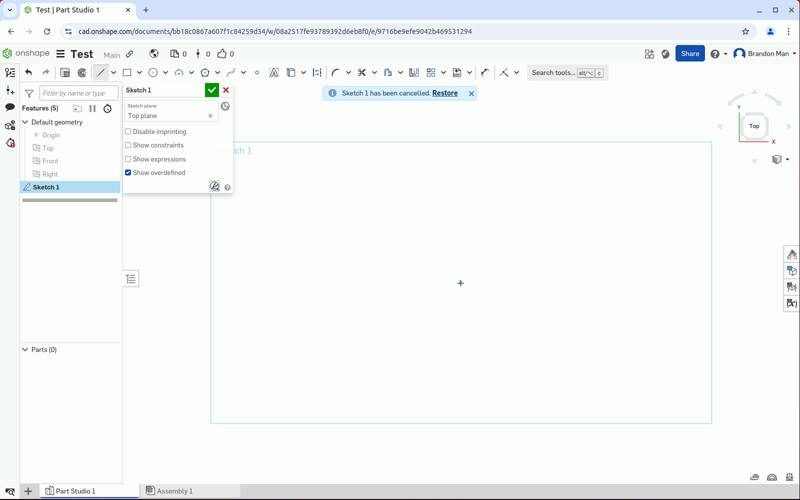
key_down(shift)
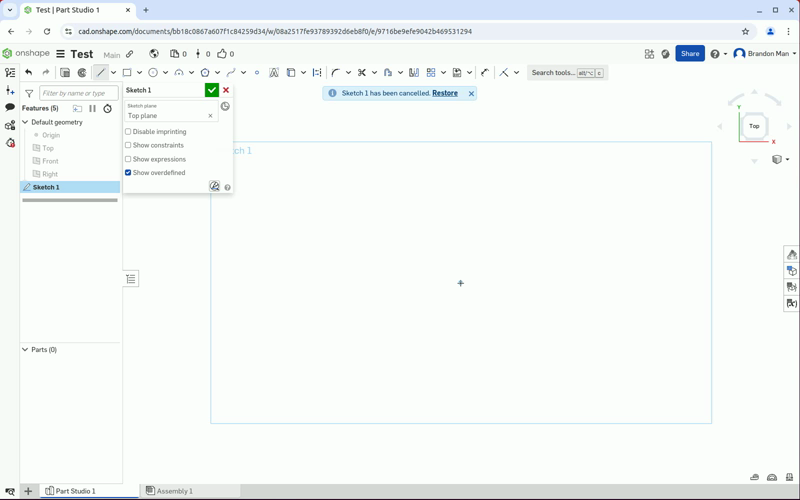
mouse_move(573, 282)
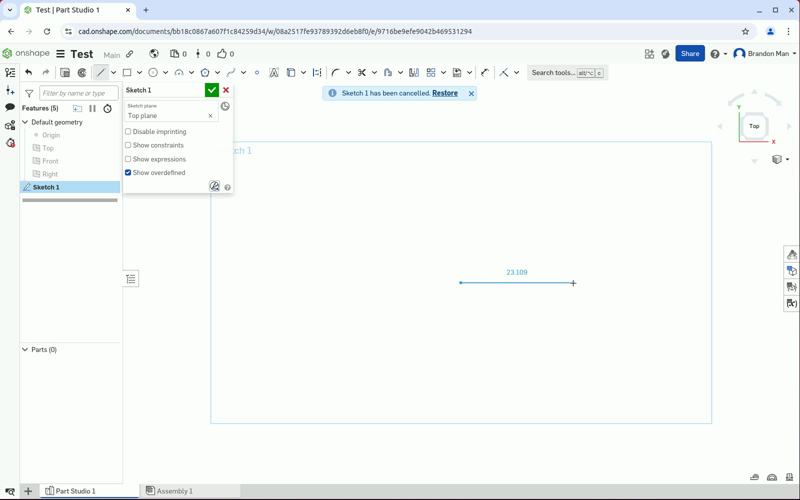
click(573, 282)
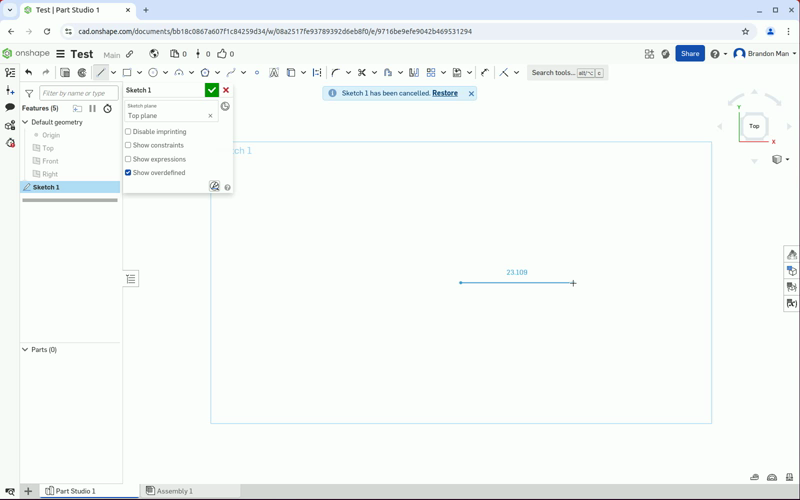
key_up(shift)
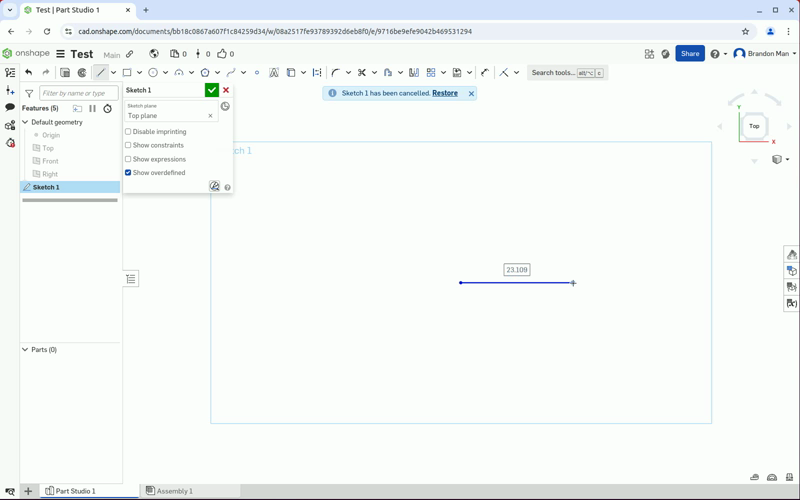
key_down(shift)
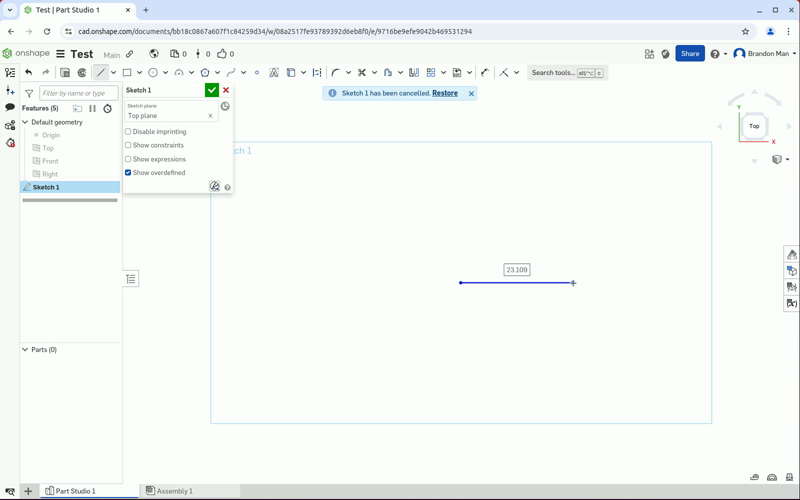
mouse_move(573, 170)
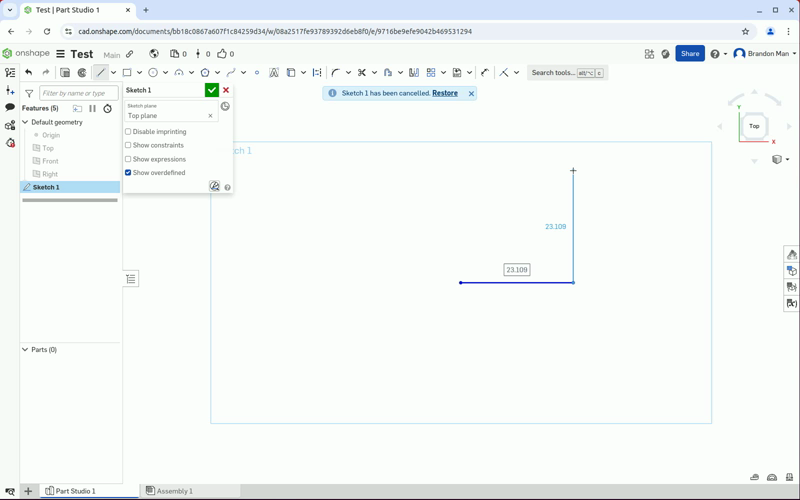
click(573, 170)
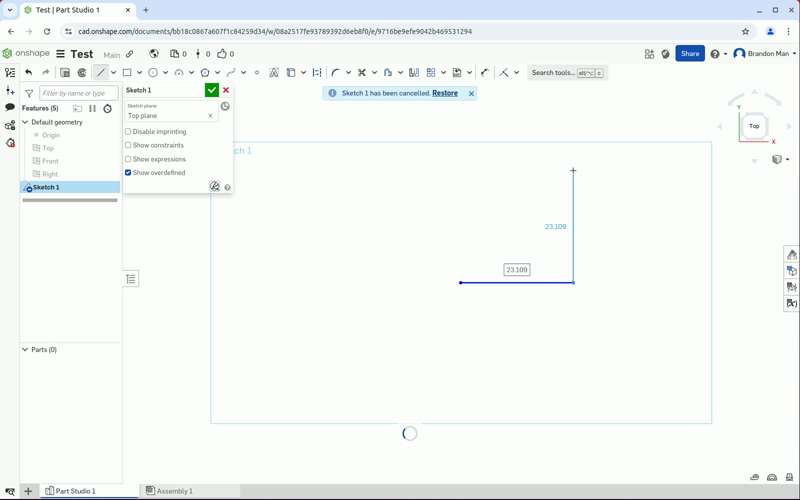
key_up(shift)
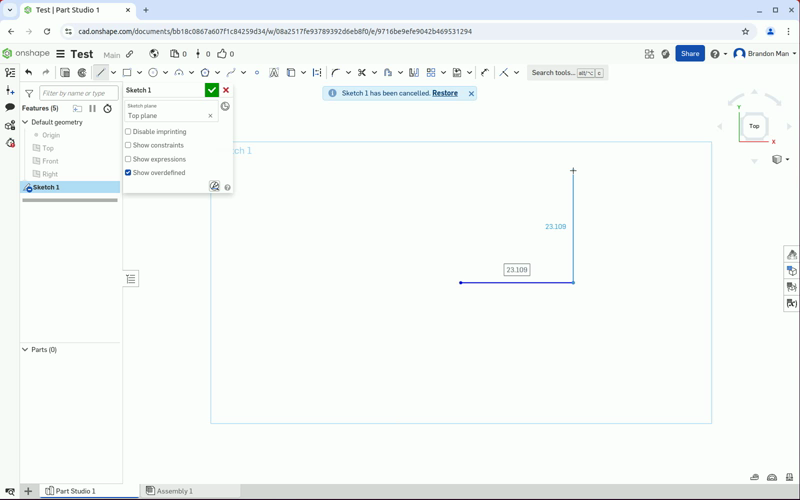
key_down(shift)
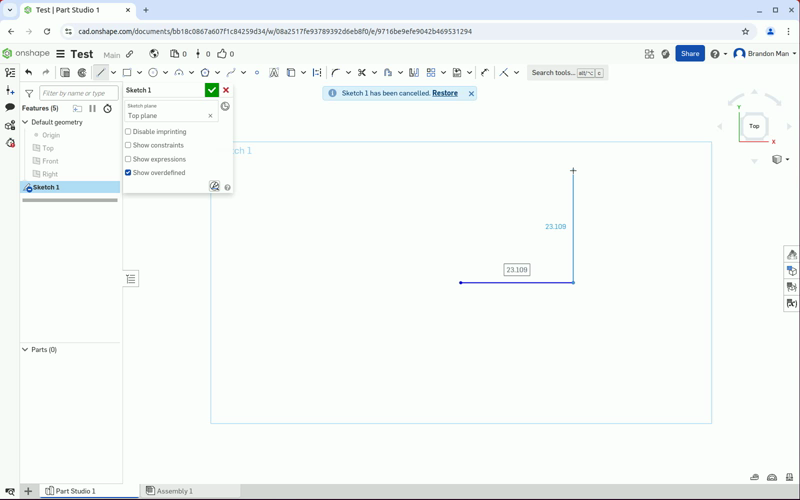
mouse_move(460, 170)
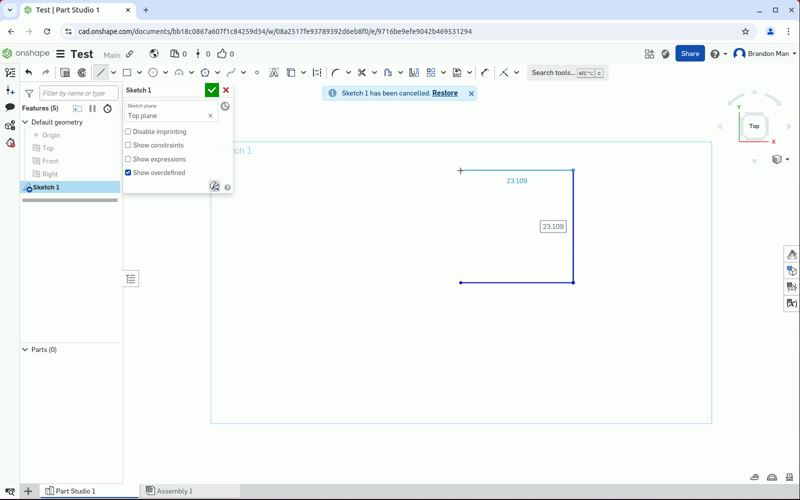
click(460, 170)
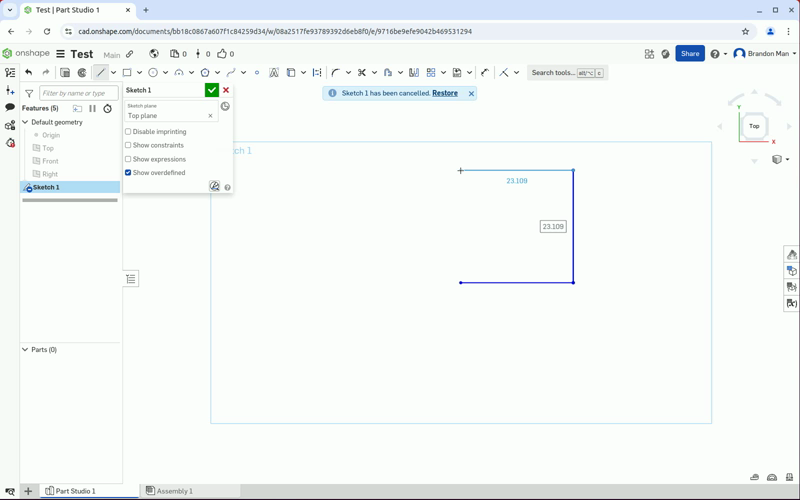
key_up(shift)
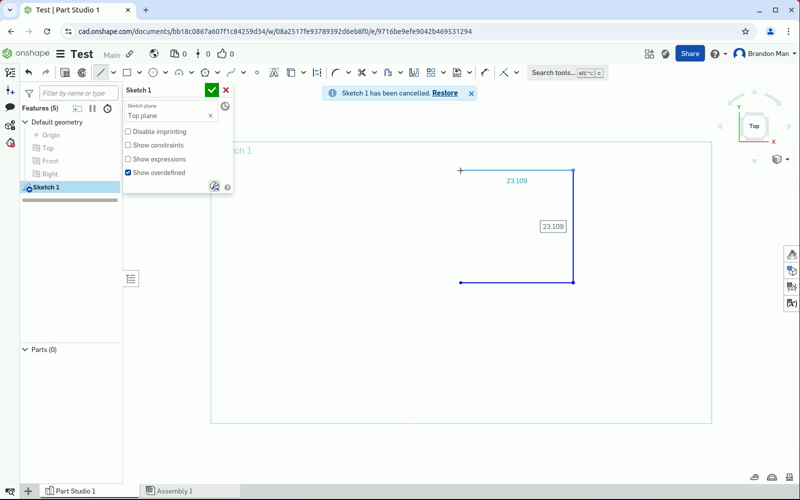
key_down(shift)
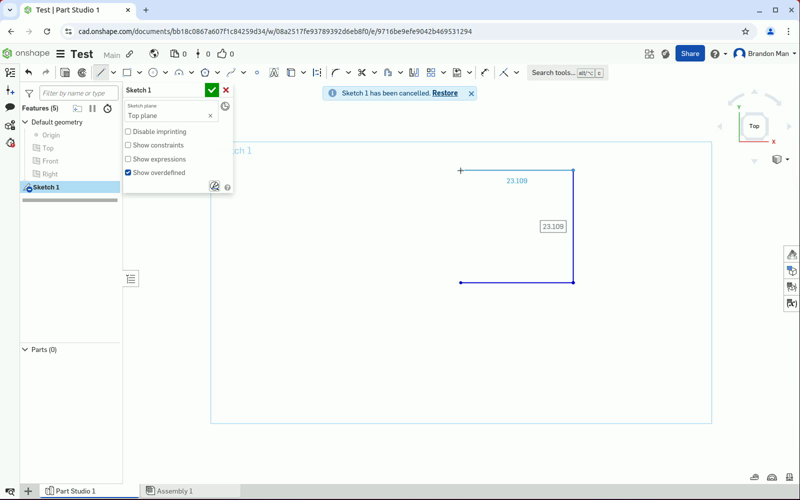
mouse_move(460, 282)
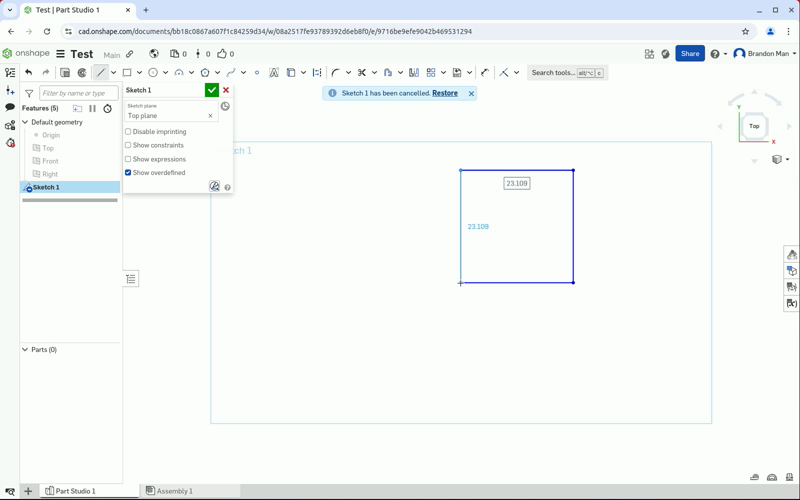
key_up(shift)
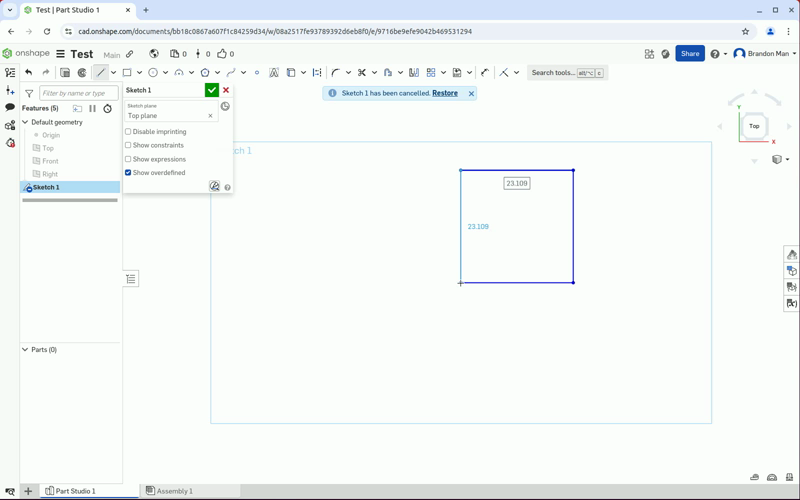
click(460, 282)
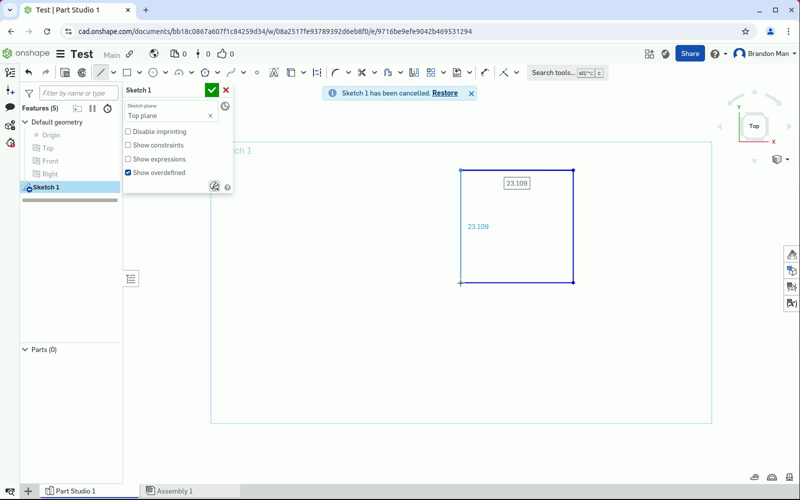
key(esc)
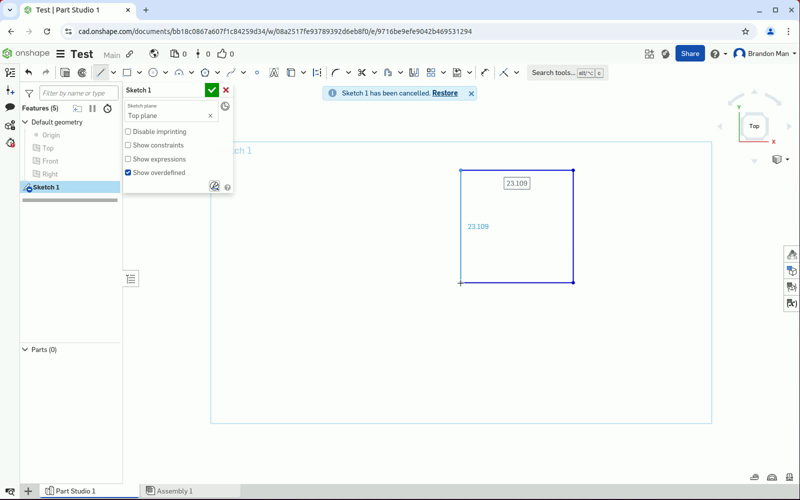
mouse_move(550, 255)
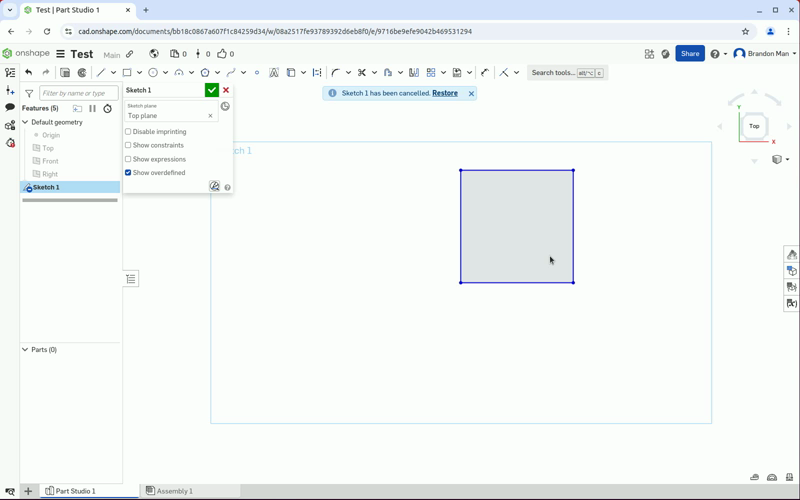
click(550, 255)
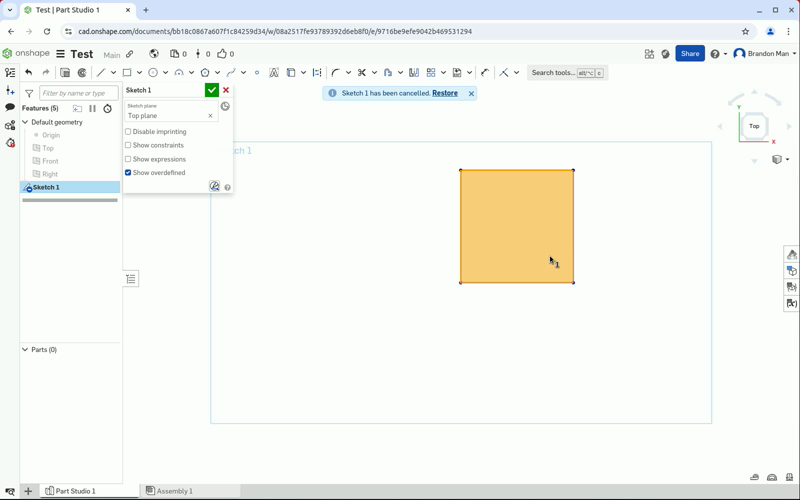
mouse_move(73, 352)
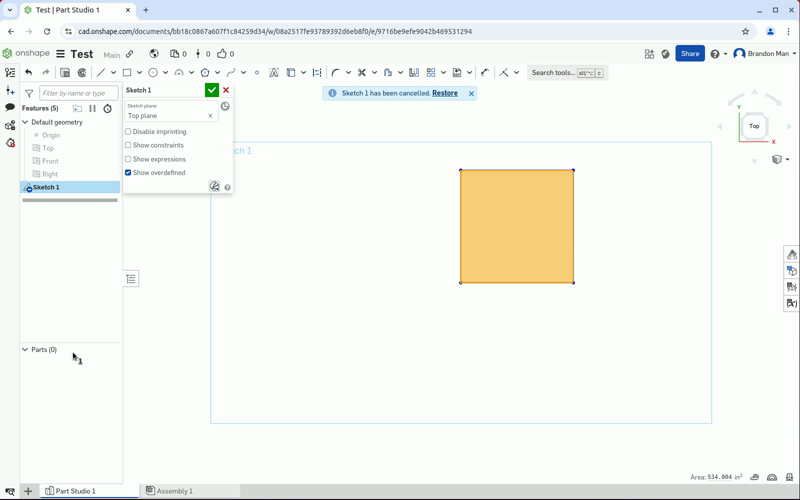
key(shift+y)
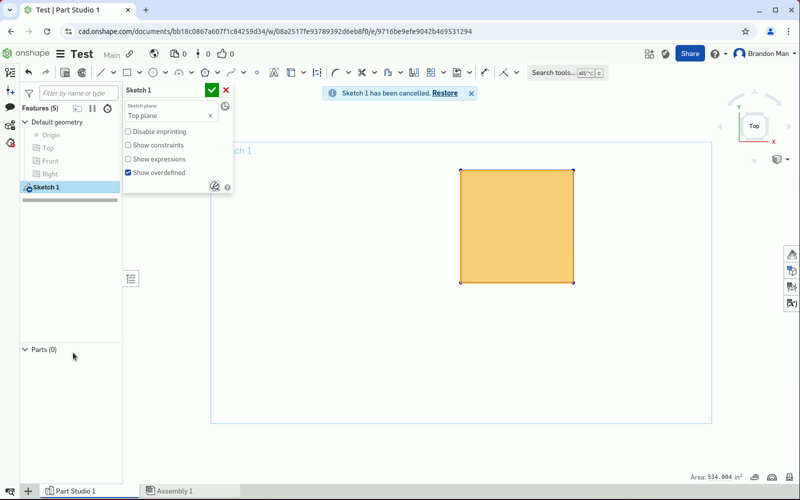
key(shift+e)
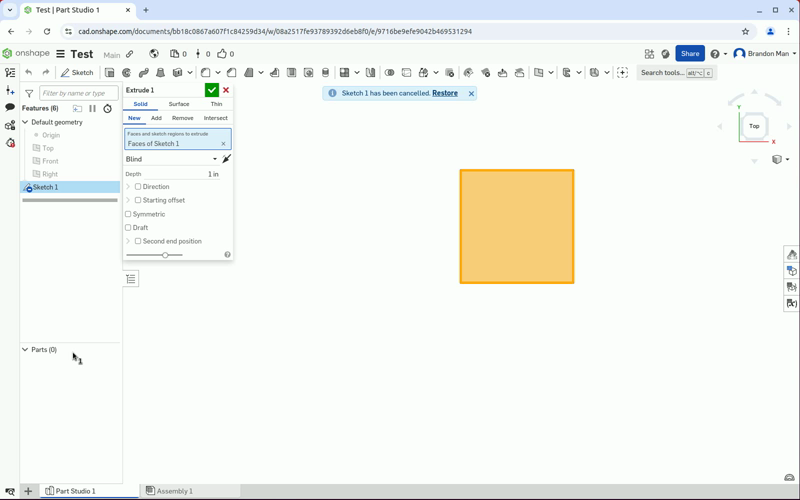
mouse_move(143, 106)
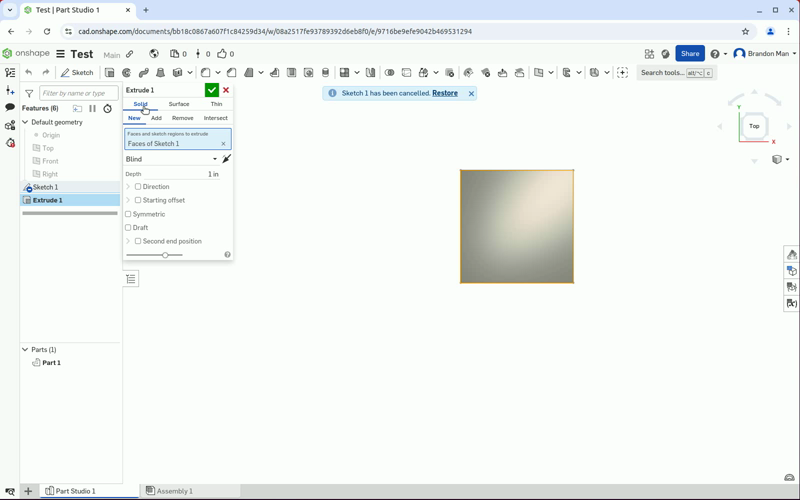
click(143, 106)
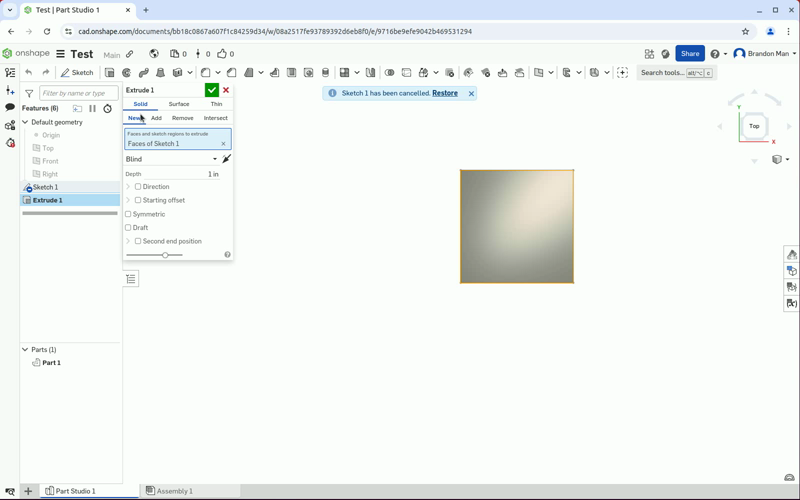
mouse_move(137, 120)
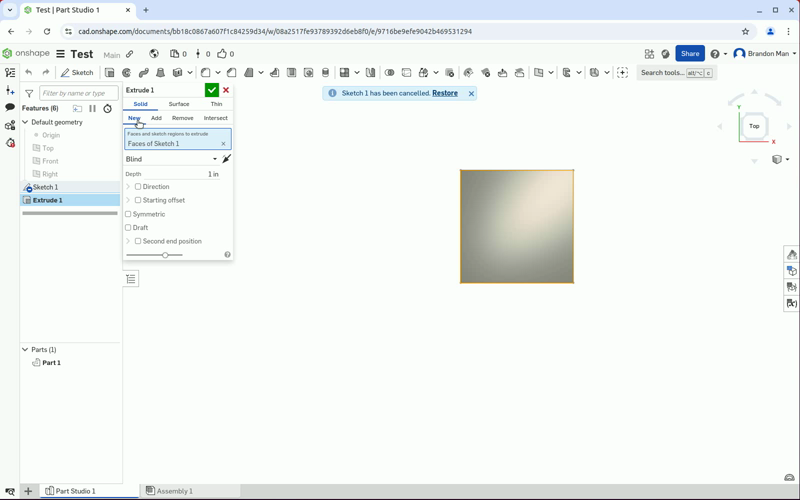
click(137, 120)
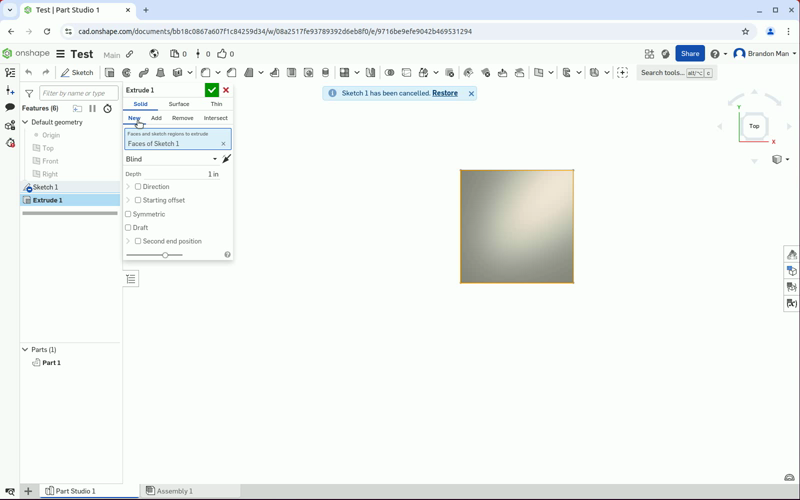
key(tab, 4)
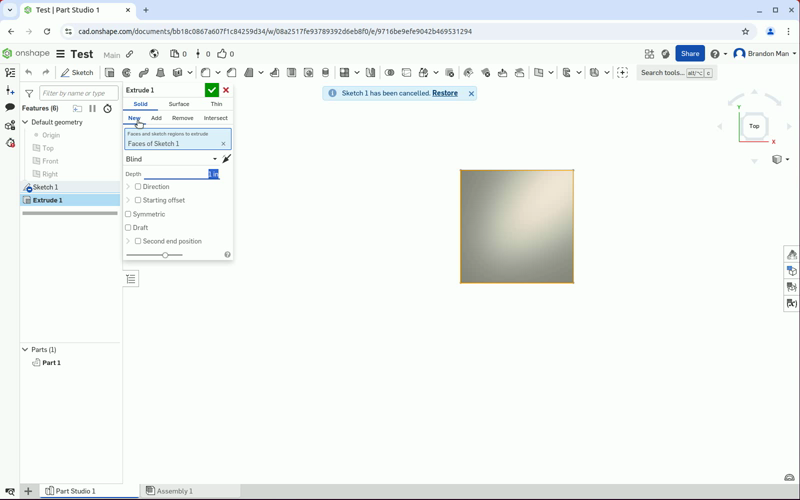
text(2.407)
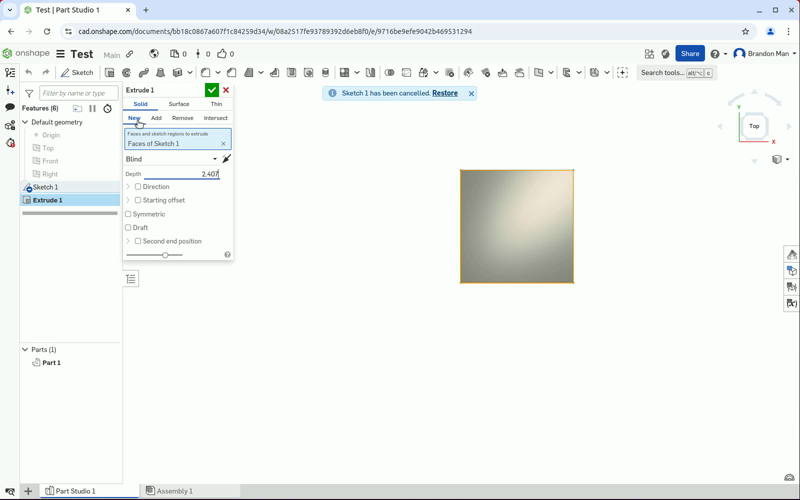
key(enter)
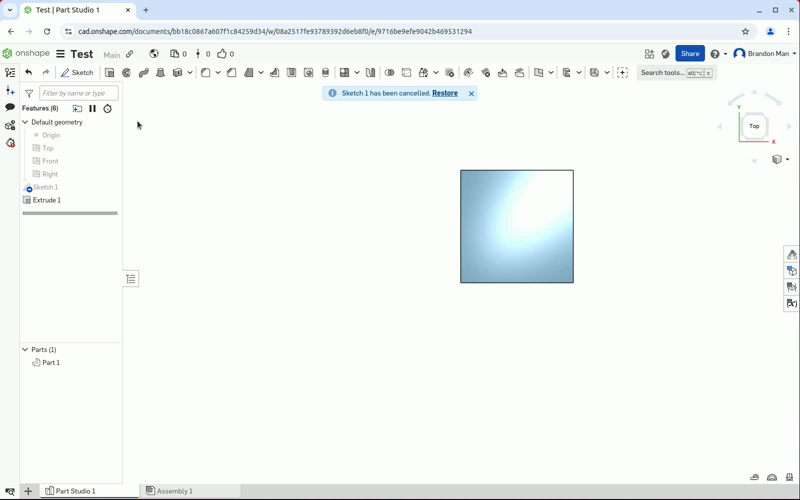
key(shift+h)
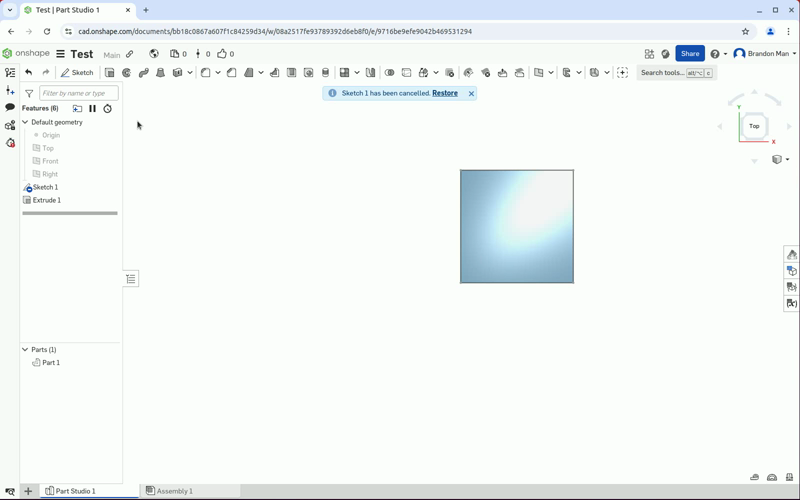
key(shift+h)
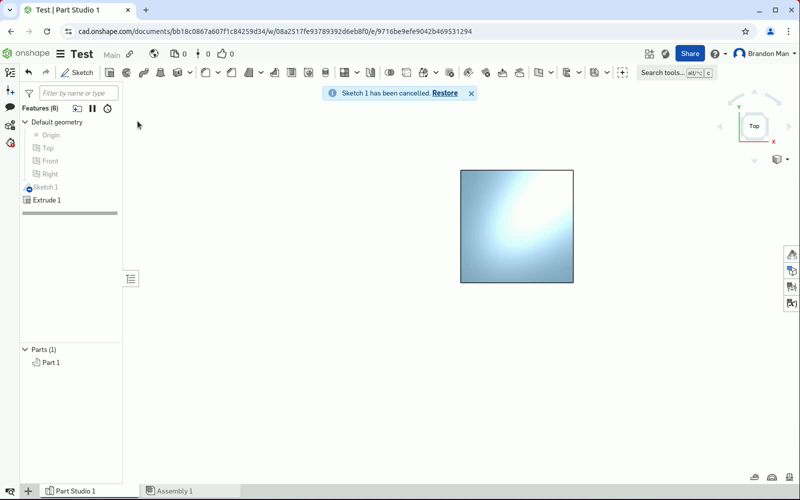
mouse_move(73, 189)
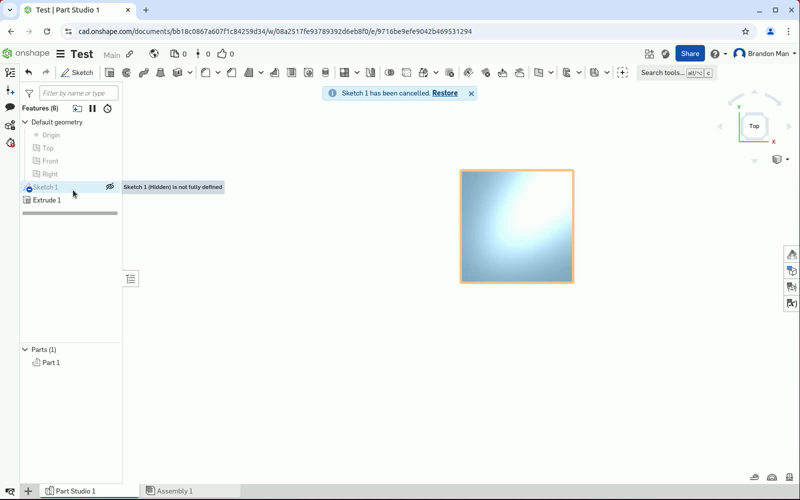
click(73, 189)
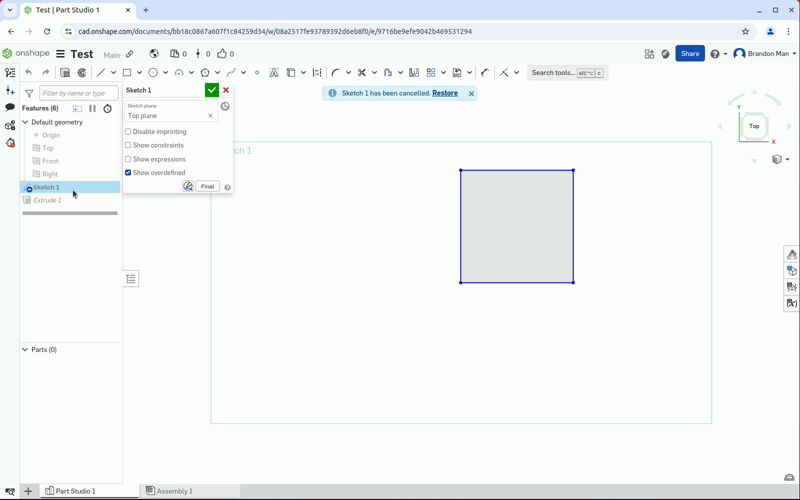
mouse_move(229, 92)
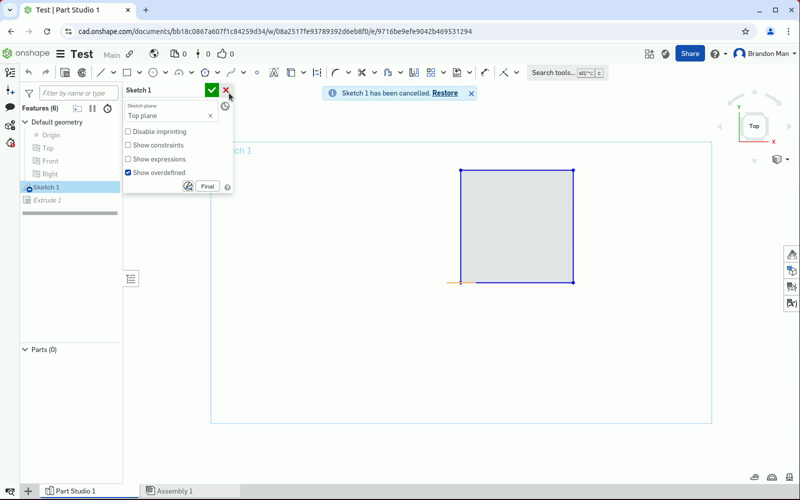
click(229, 92)
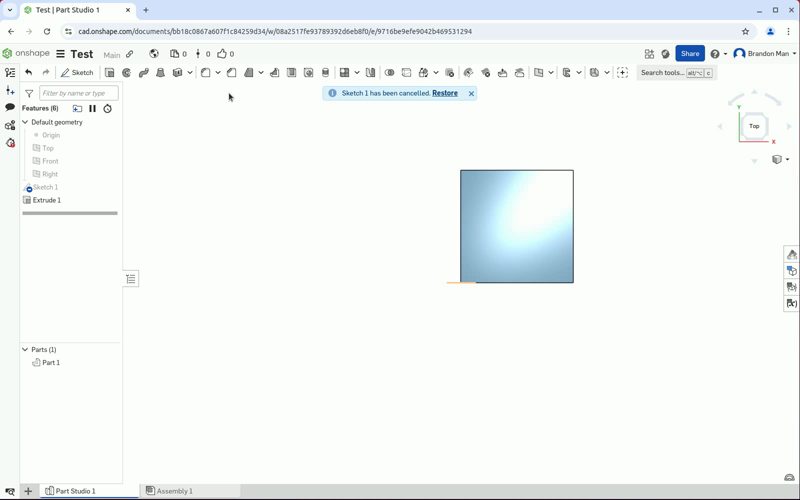
mouse_move(541, 75)
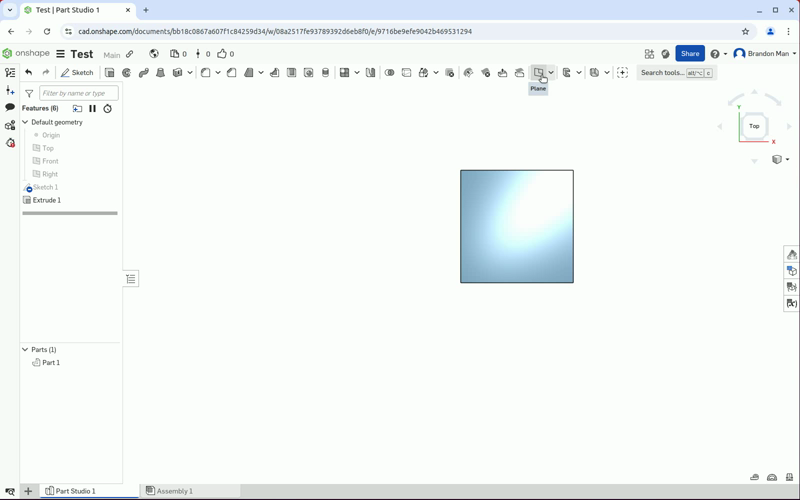
click(541, 75)
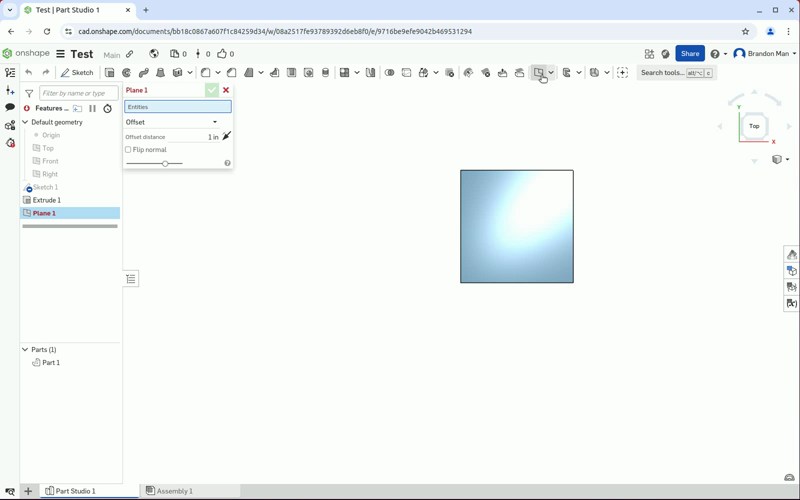
mouse_move(73, 150)
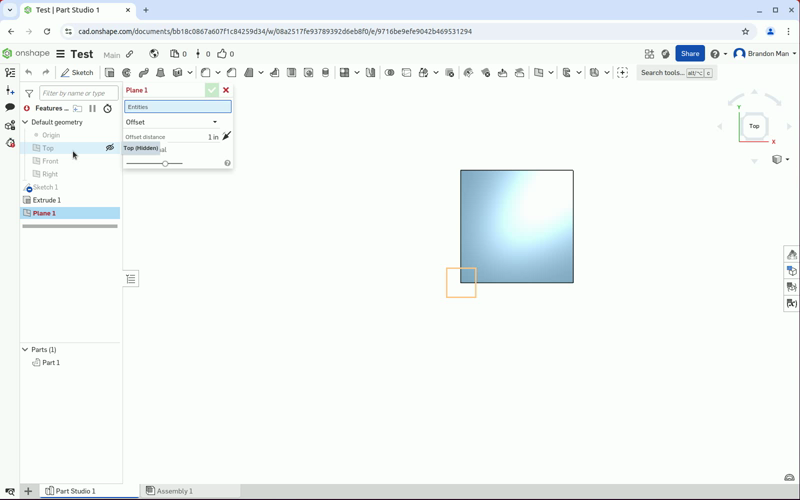
click(73, 150)
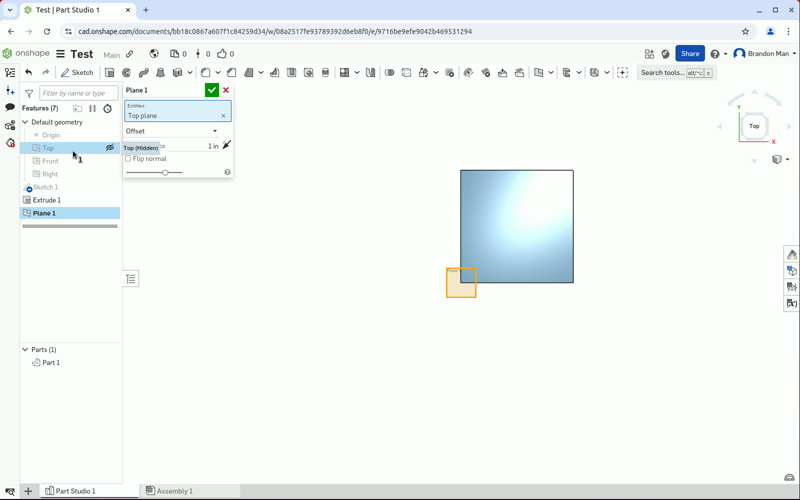
key(tab, 2)
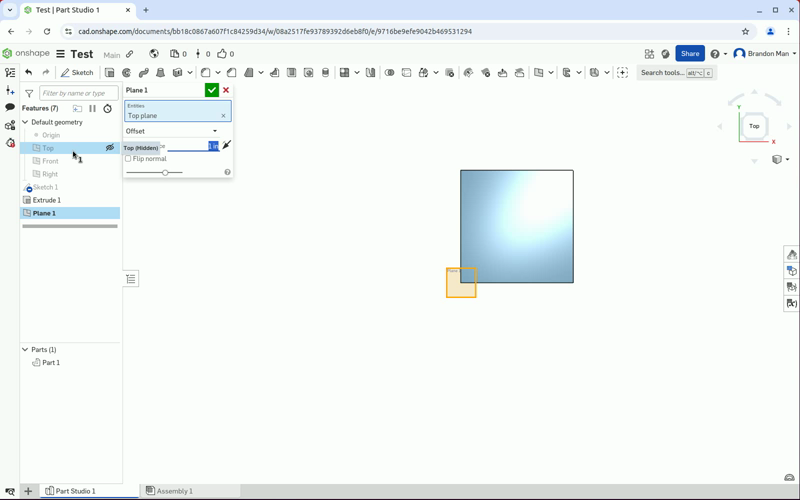
text(2.403)
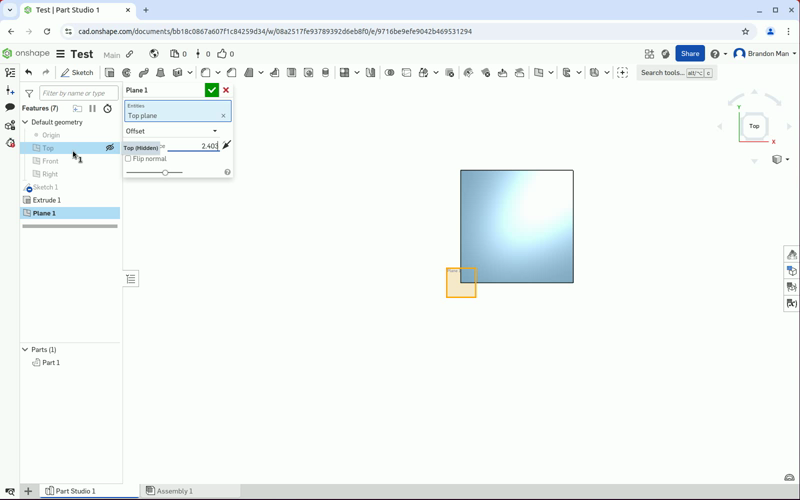
key(enter, 2)
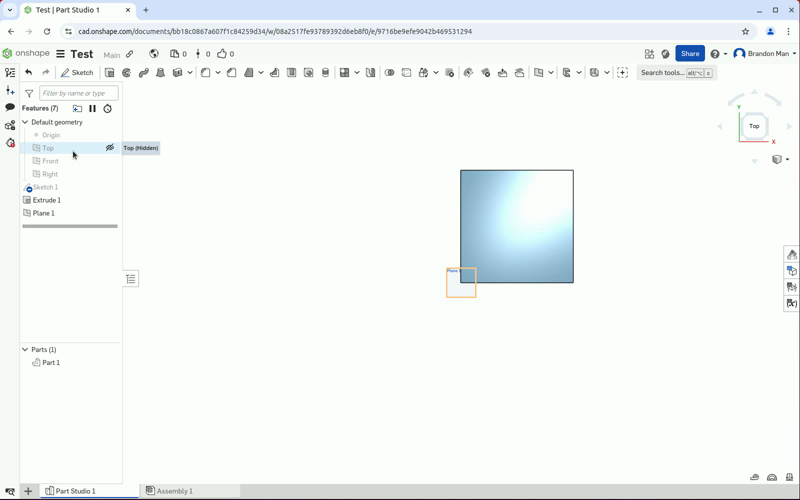
key(shift+s)
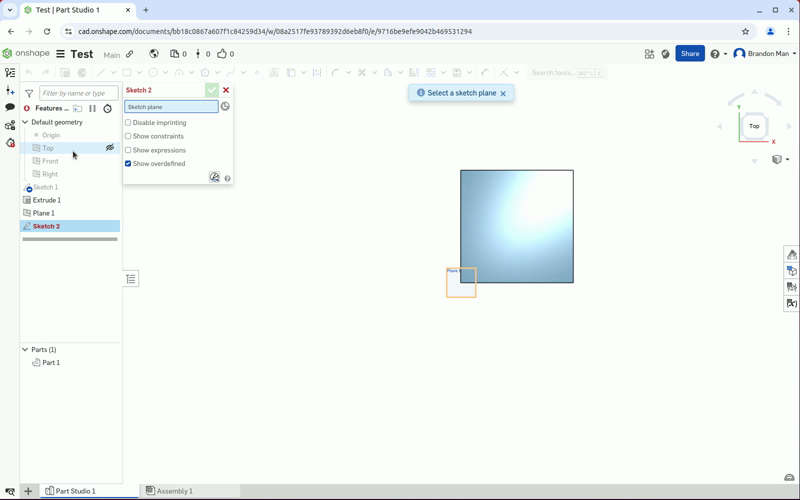
mouse_move(73, 215)
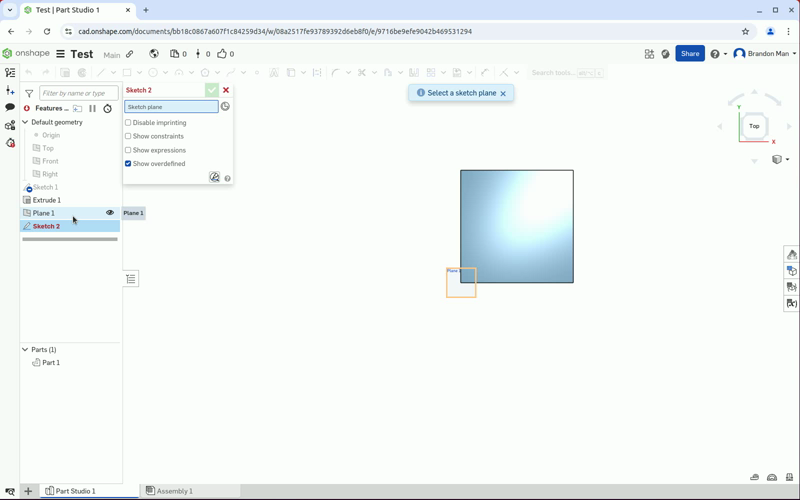
click(73, 215)
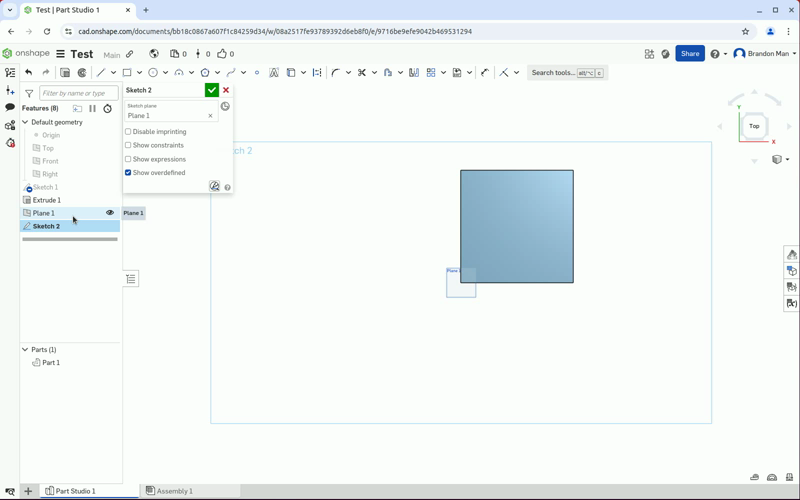
mouse_move(73, 352)
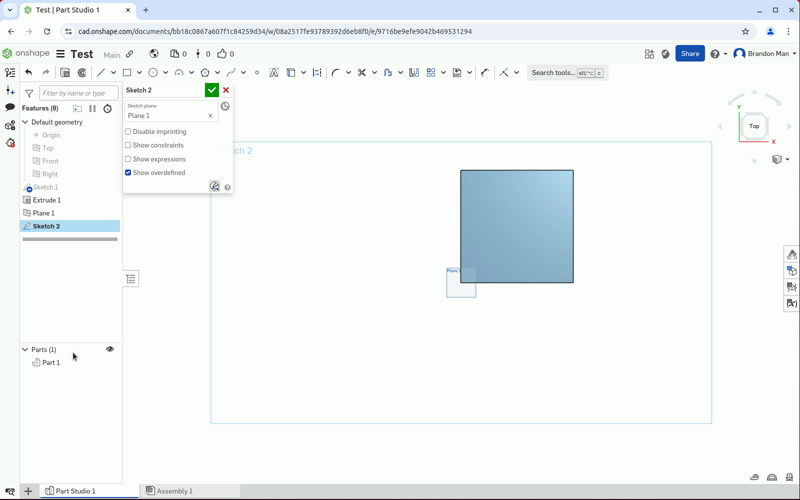
key(y)
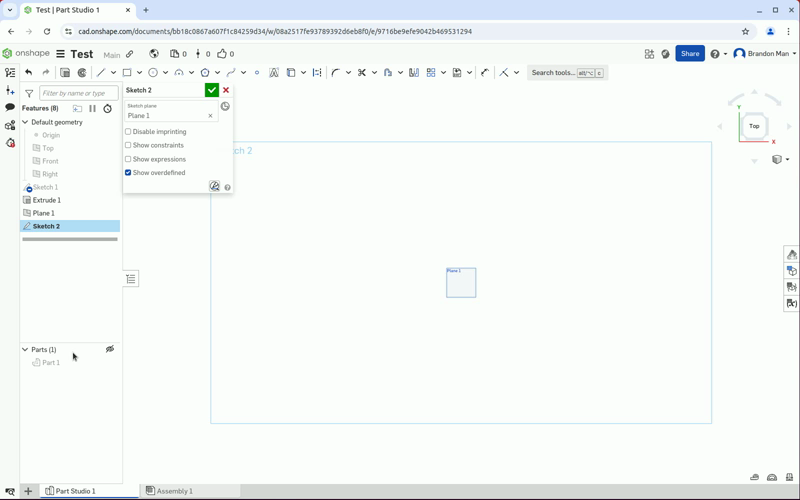
key(c)
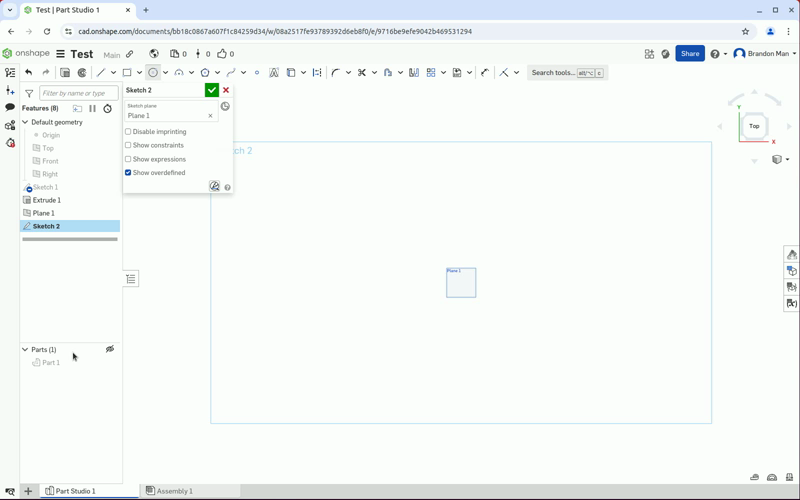
key_down(shift)
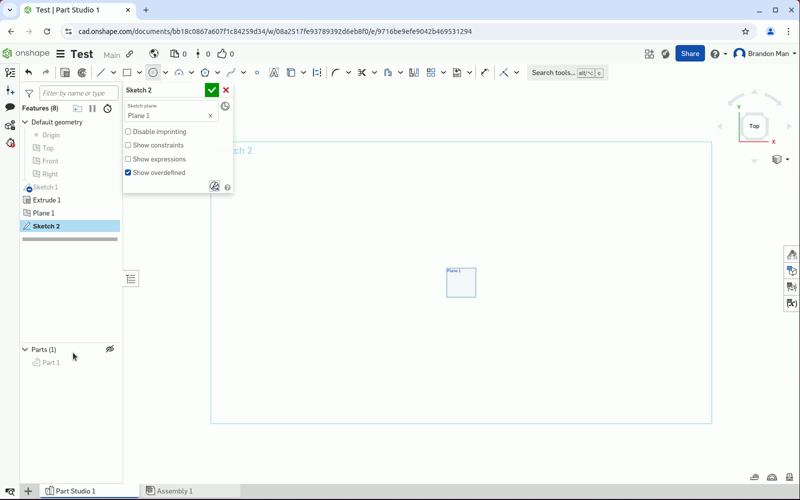
mouse_move(489, 198)
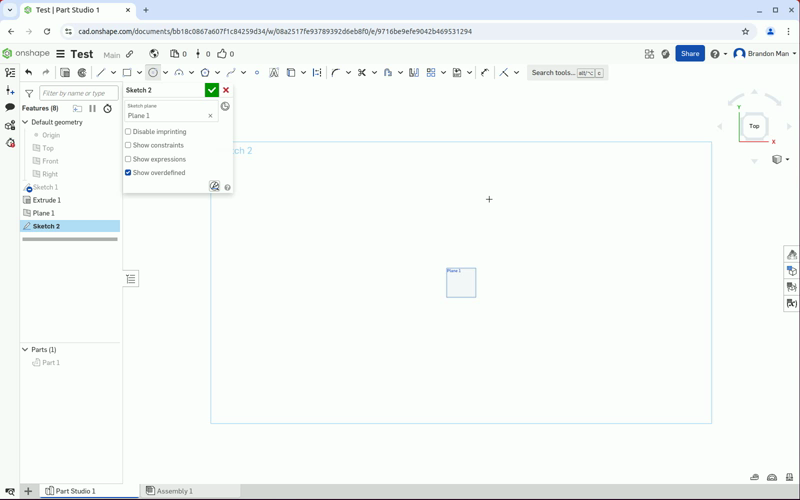
click(489, 198)
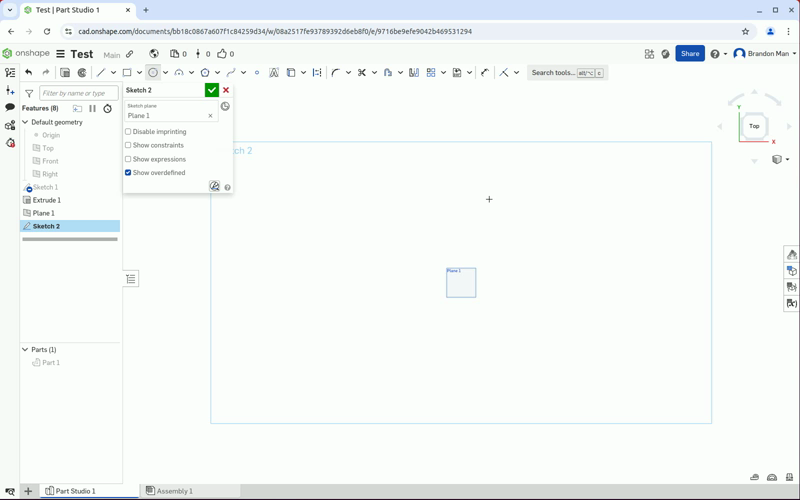
key_up(shift)
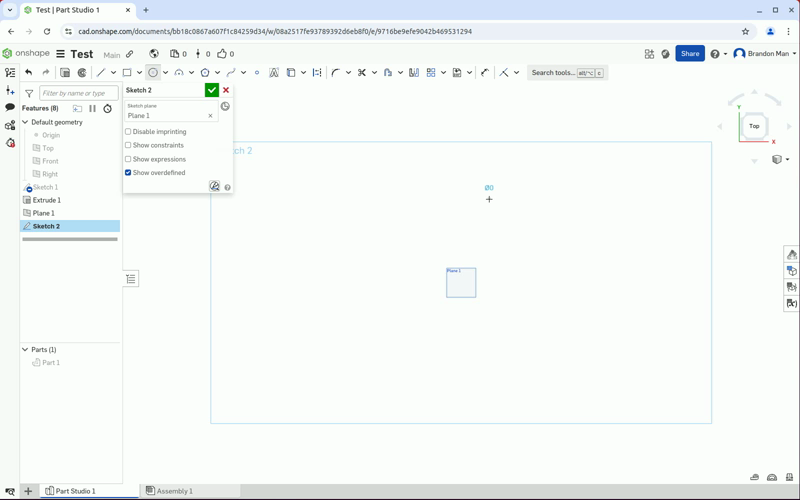
mouse_move(500, 198)
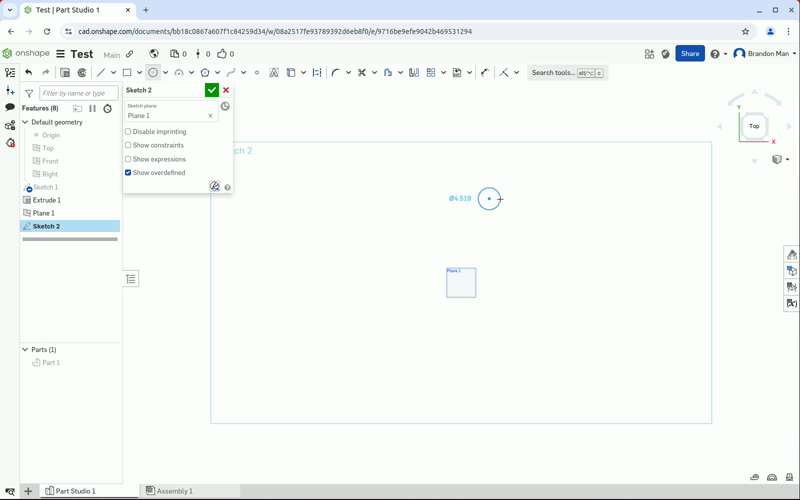
click(500, 198)
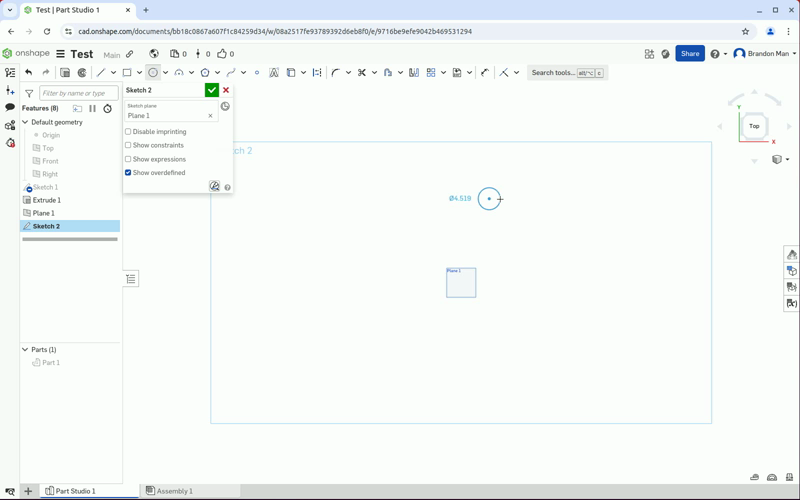
key(esc)
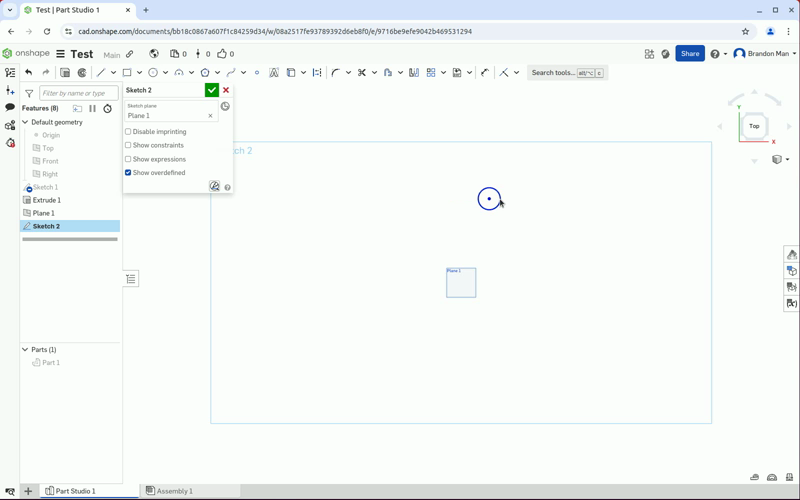
mouse_move(487, 207)
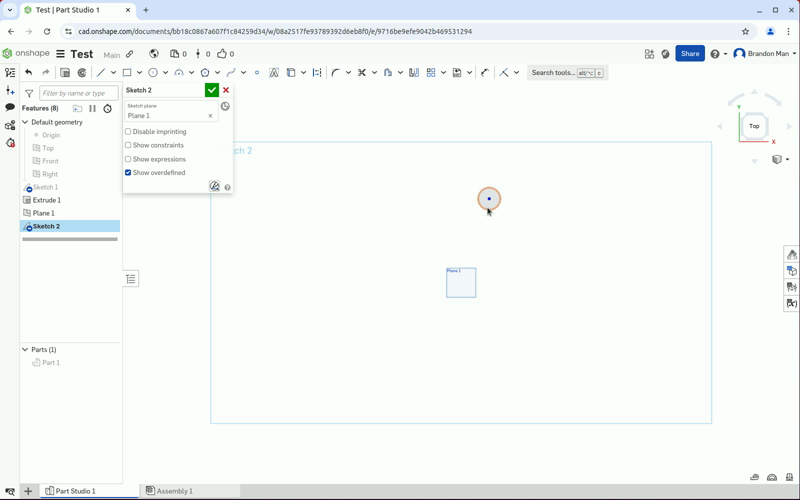
scroll(6)
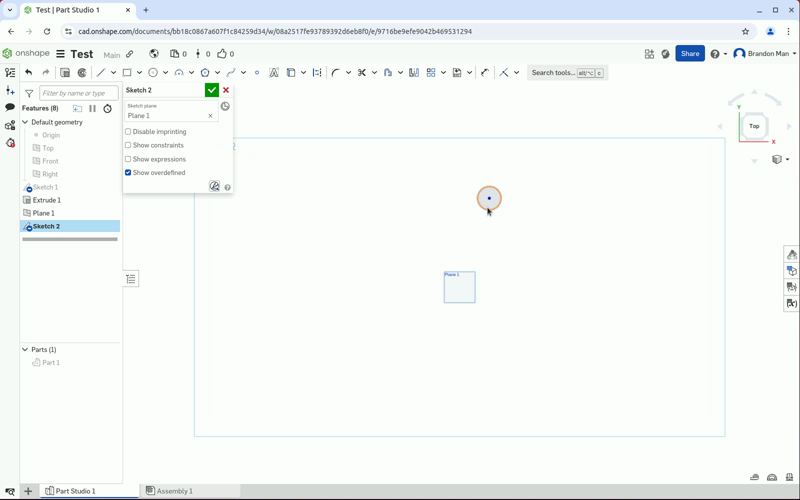
scroll(6)
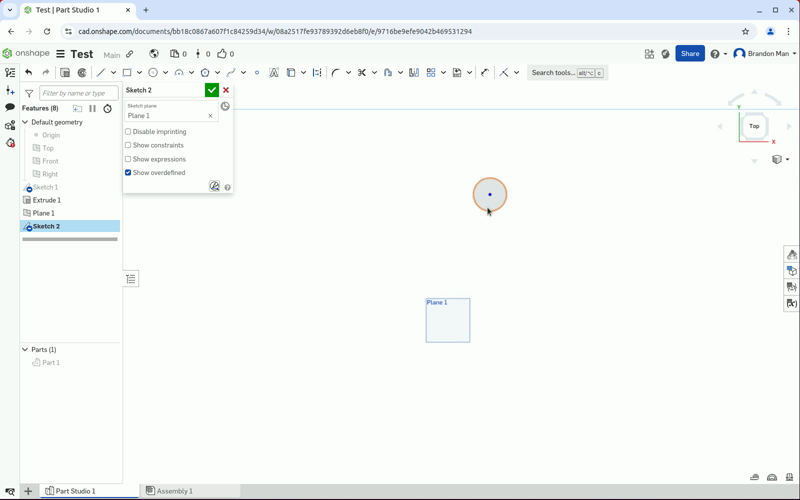
scroll(6)
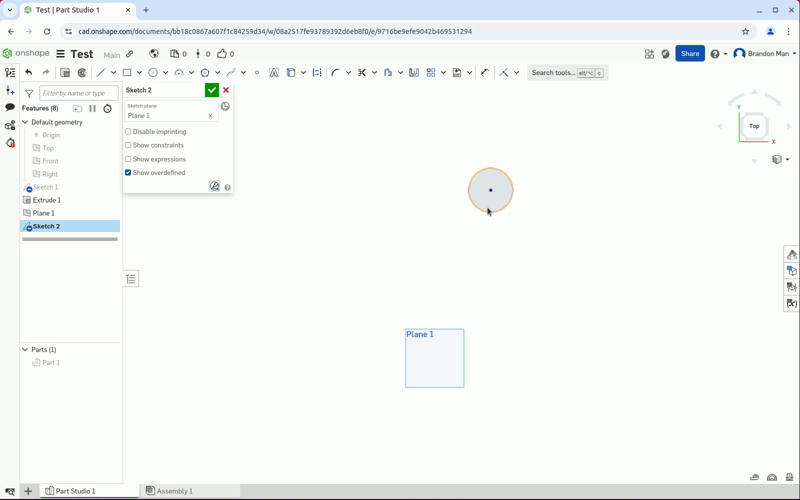
scroll(6)
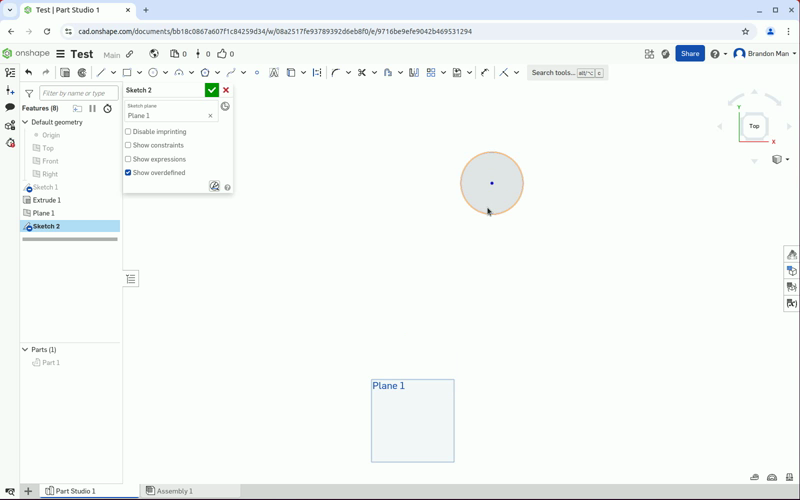
scroll(6)
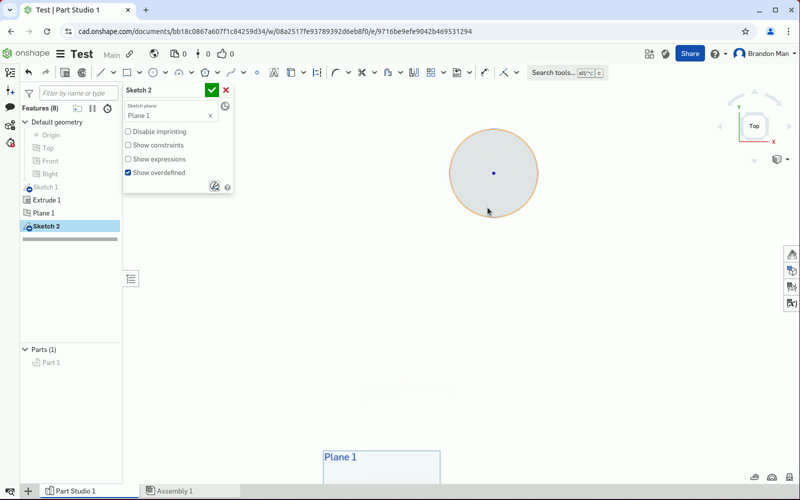
scroll(6)
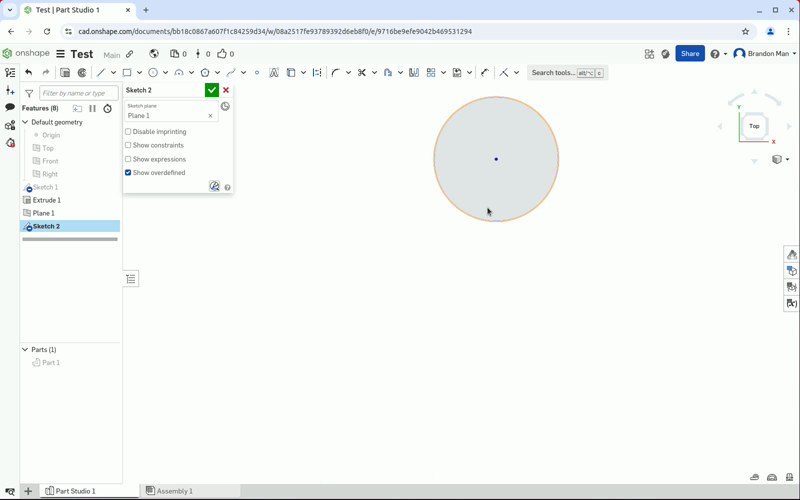
scroll(6)
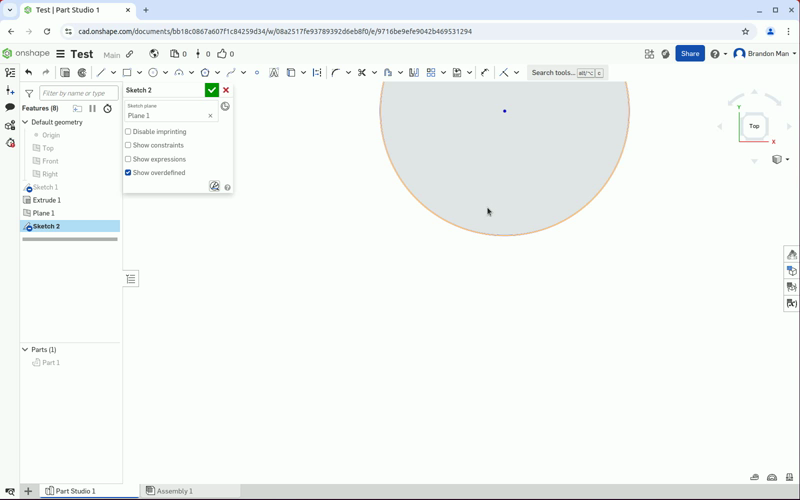
click(487, 207)
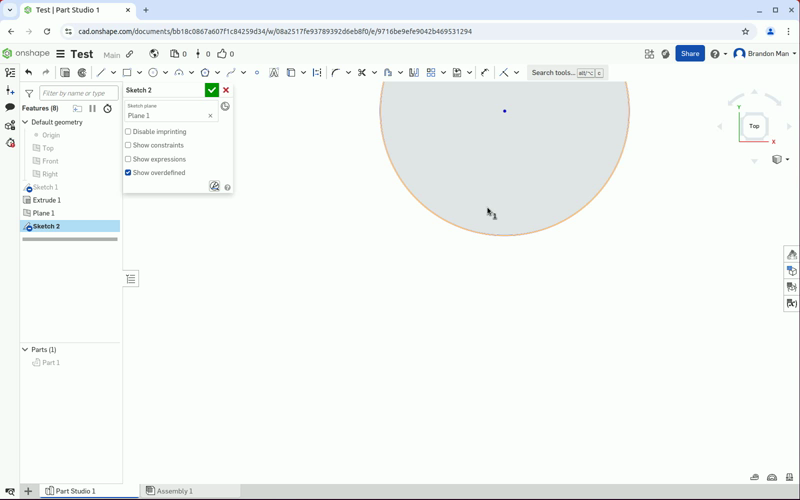
scroll(-6)
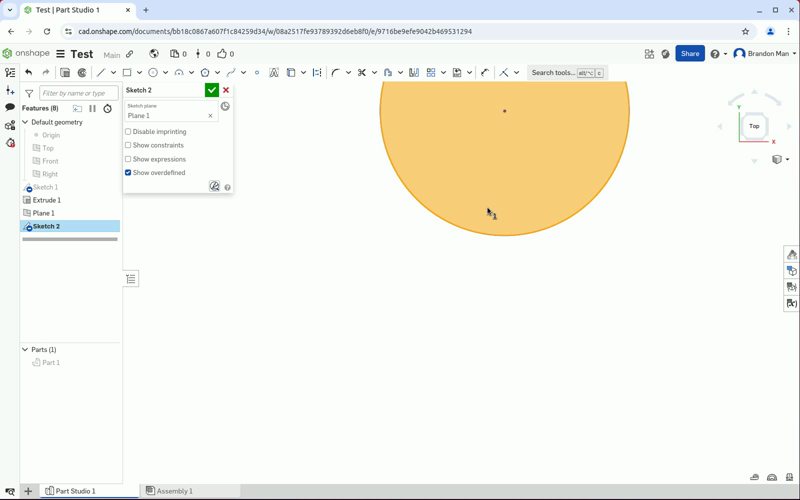
scroll(-6)
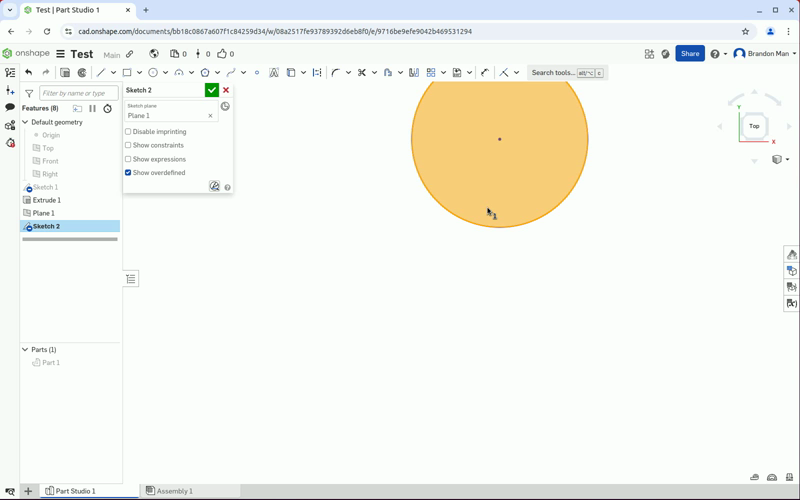
scroll(-6)
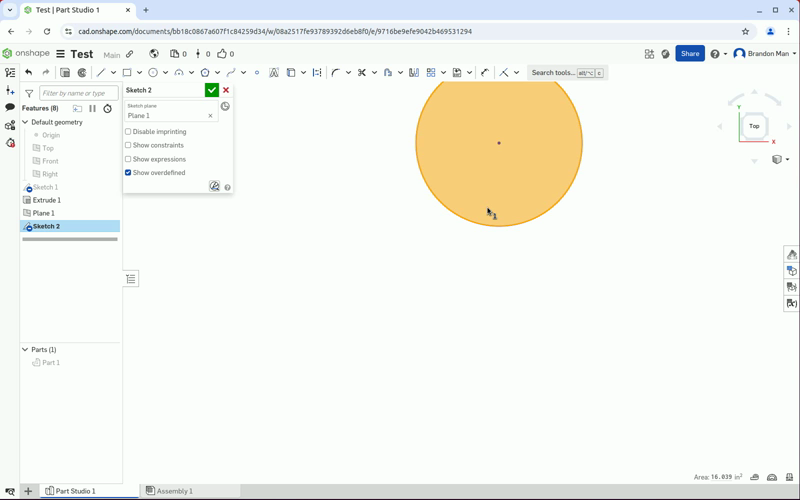
scroll(-6)
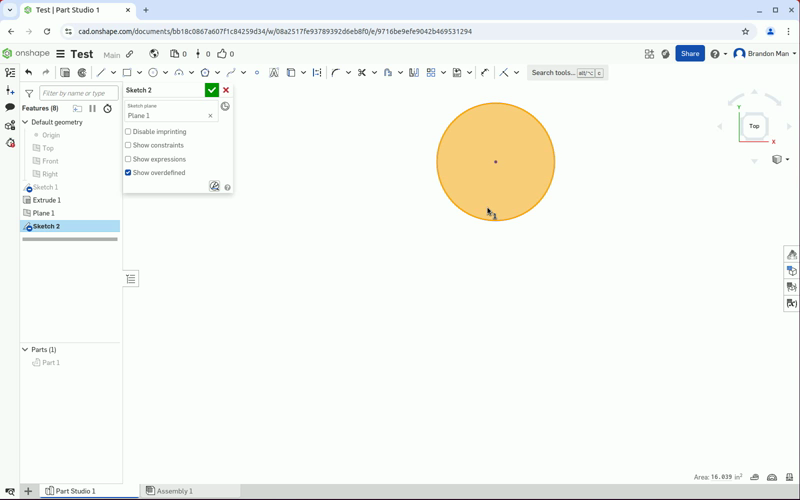
scroll(-6)
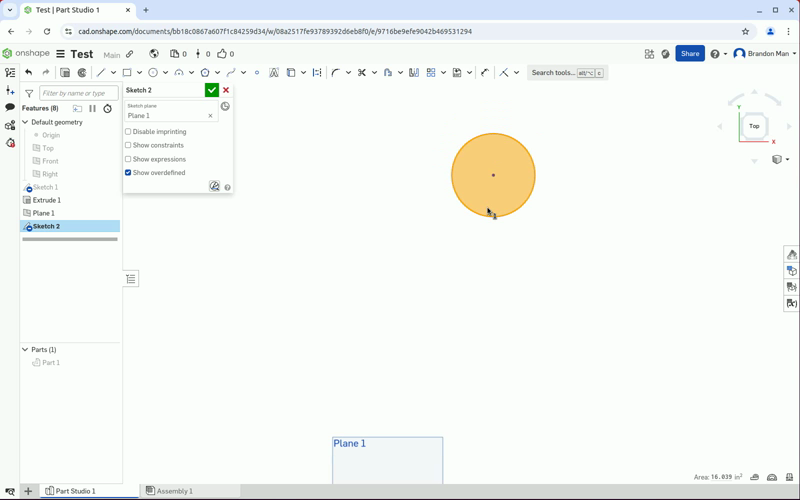
scroll(-6)
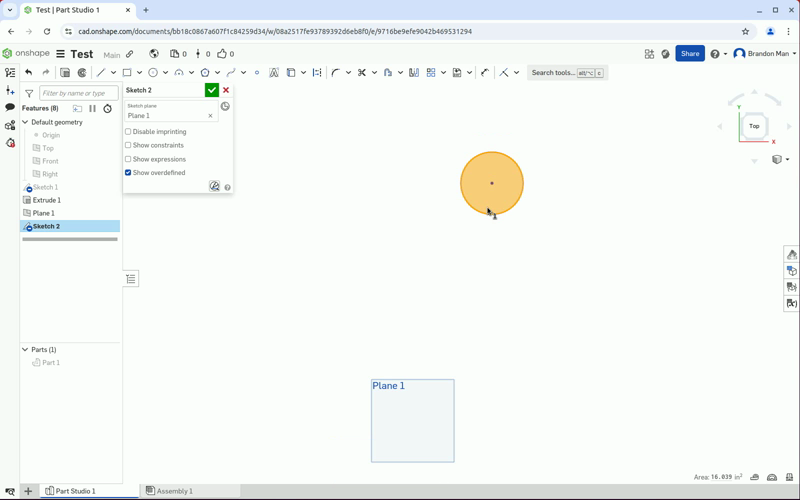
scroll(-6)
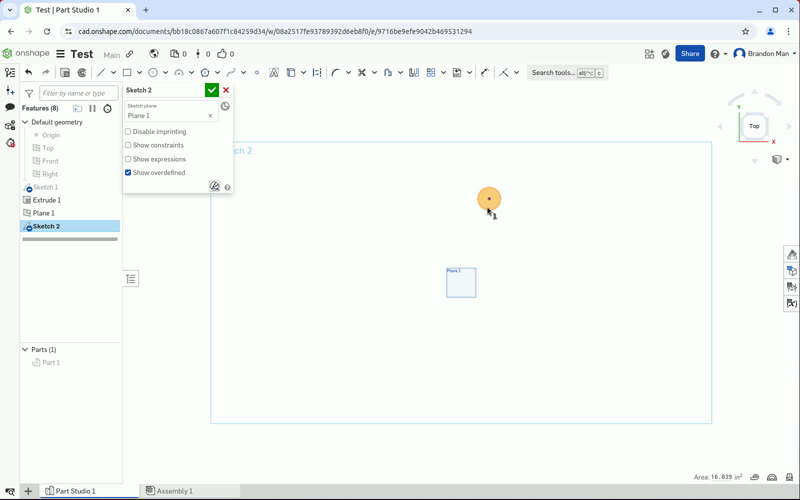
mouse_move(73, 352)
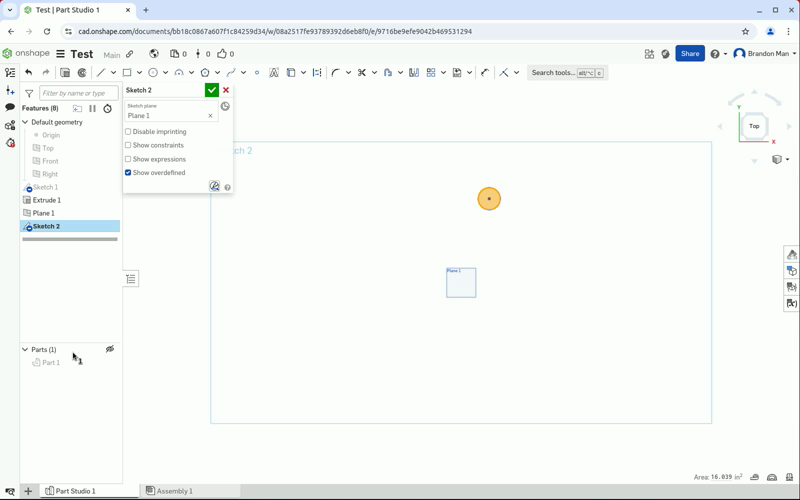
key(shift+y)
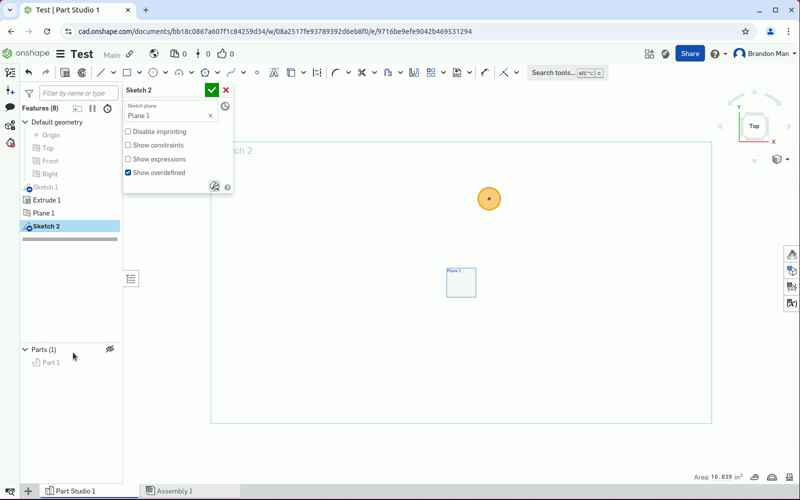
key(shift+e)
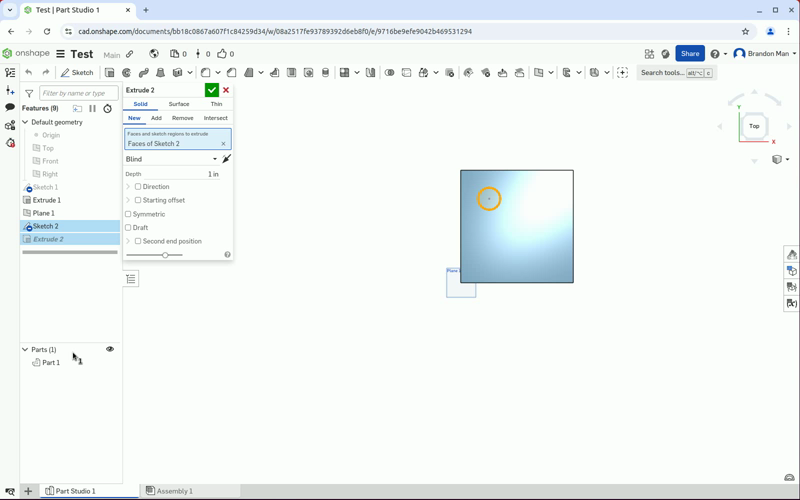
mouse_move(143, 106)
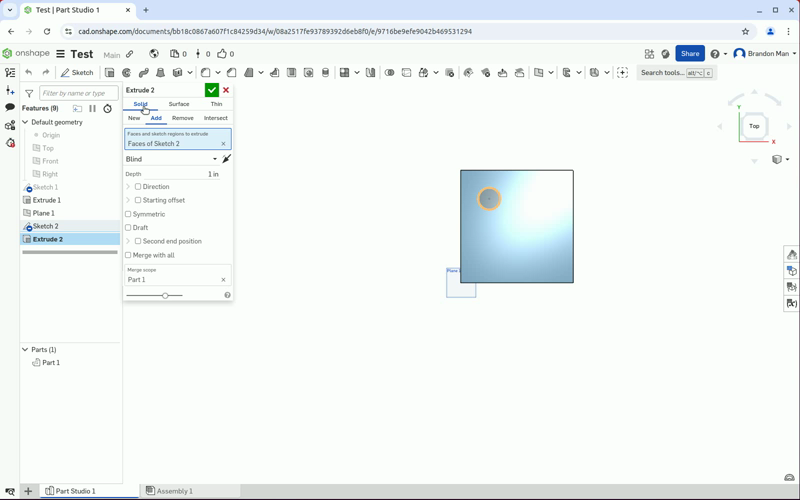
click(143, 106)
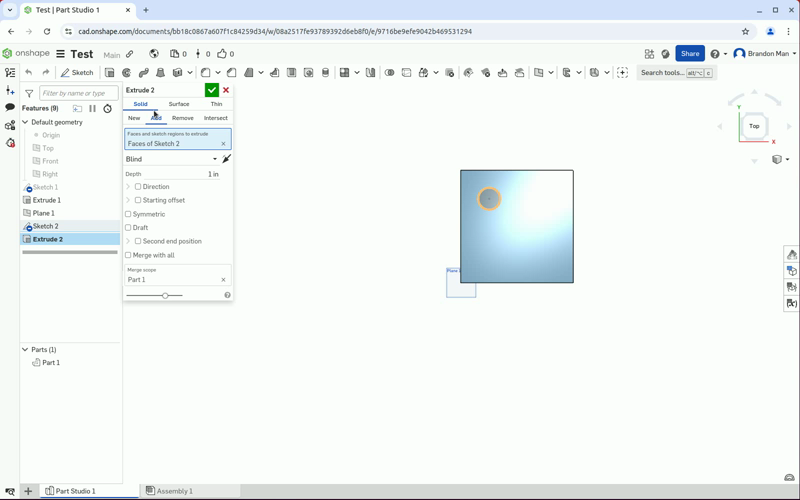
mouse_move(186, 120)
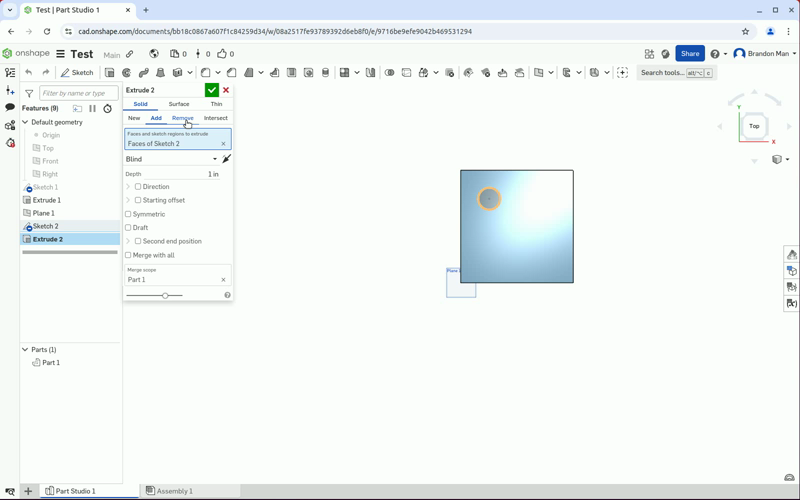
click(186, 120)
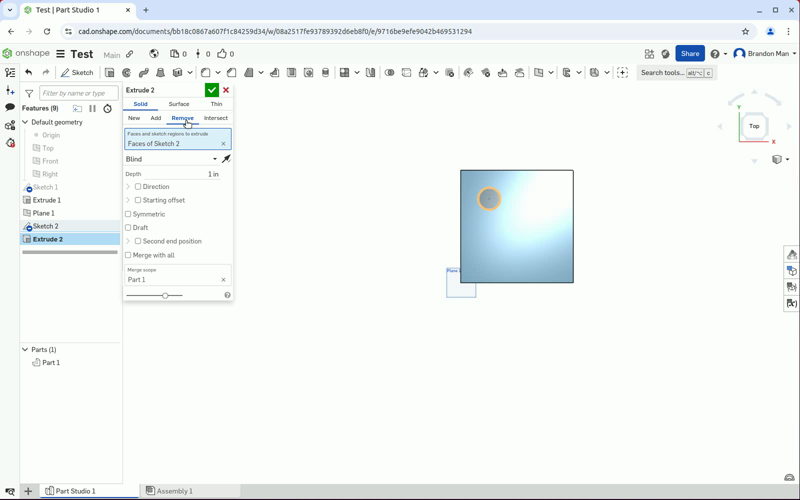
key(tab, 4)
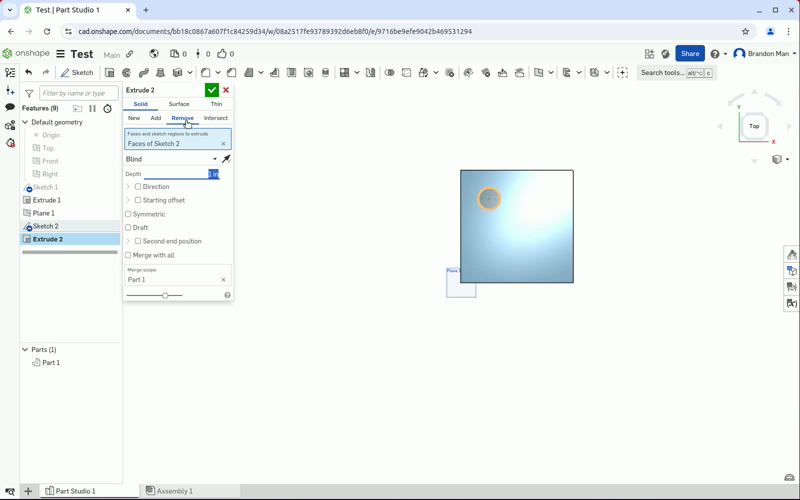
text(5.777)
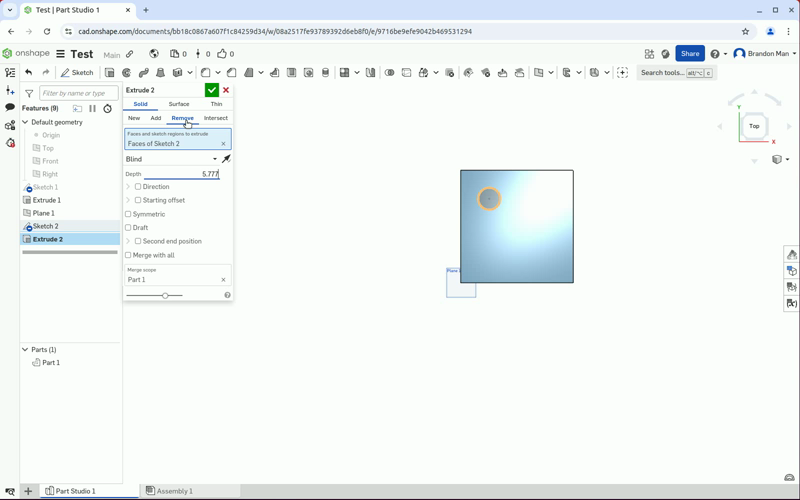
key(tab, 6)
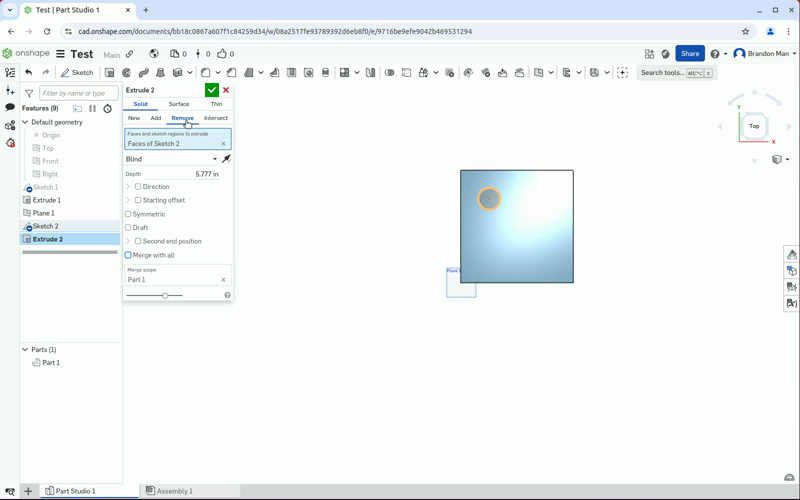
key(space)
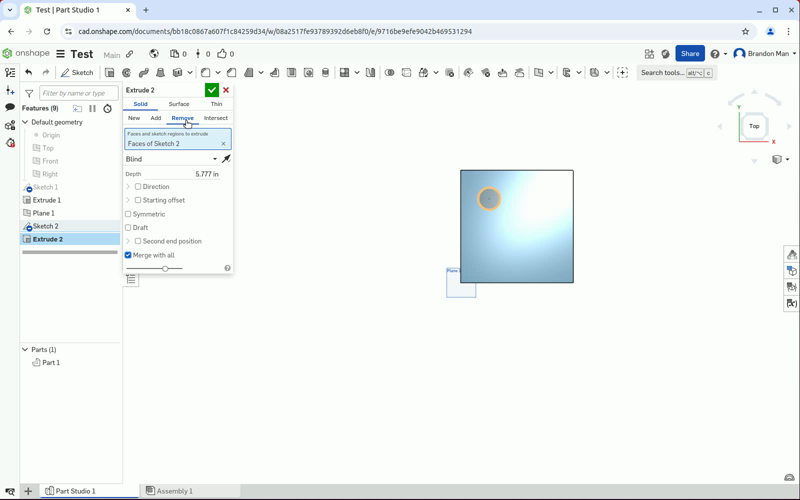
key(enter)
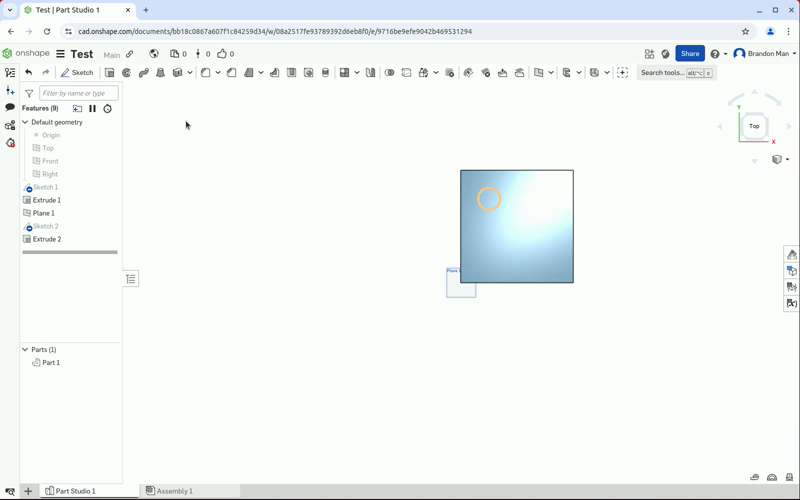
key(shift+h)
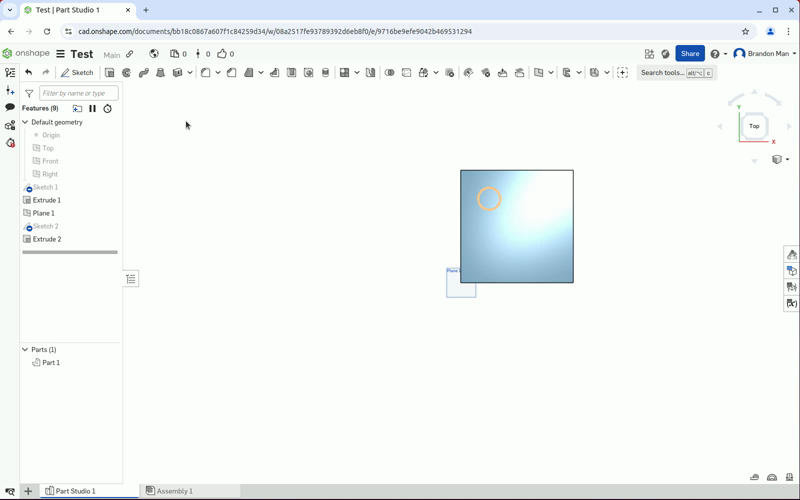
key(shift+h)
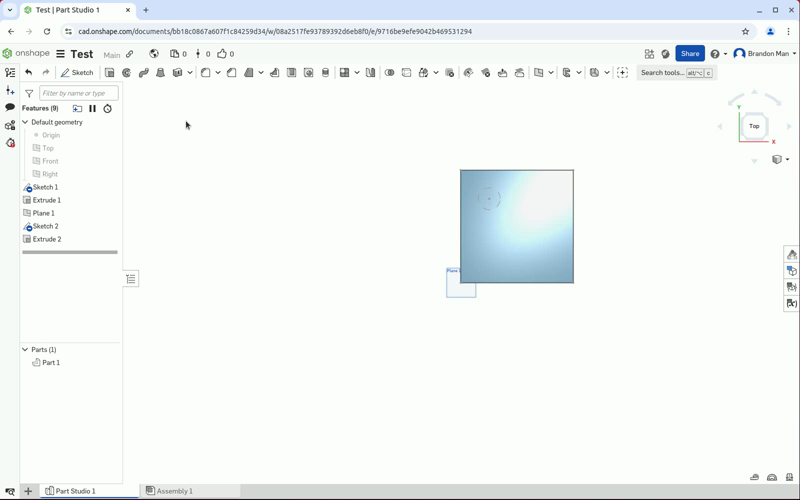
key(shift+7)
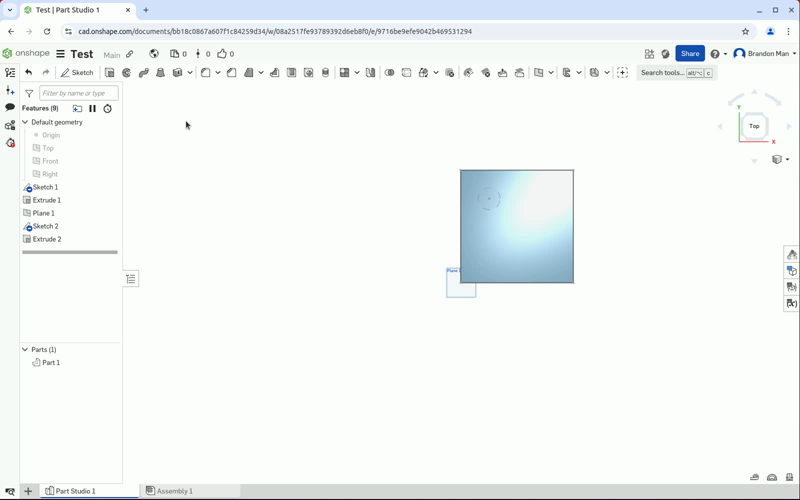
key(up, 3)
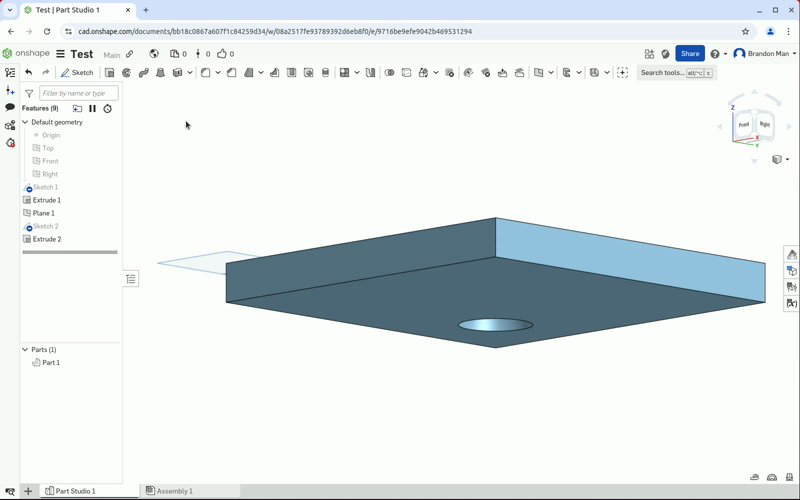
key(left, 3)
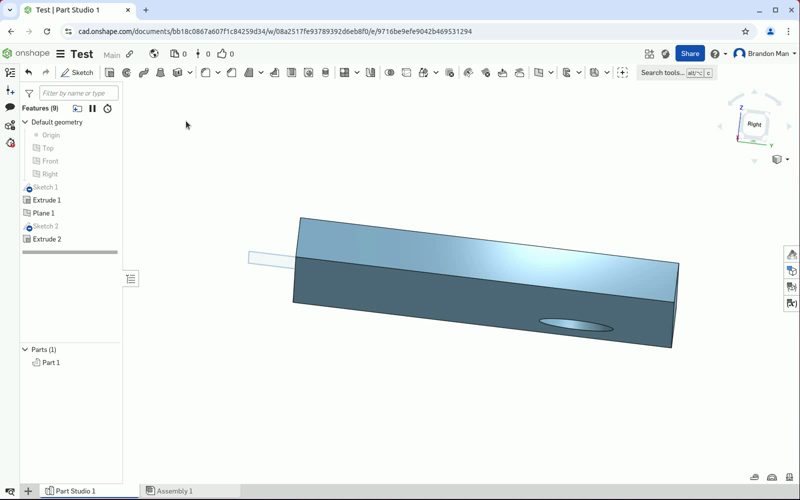
key(right, 3)
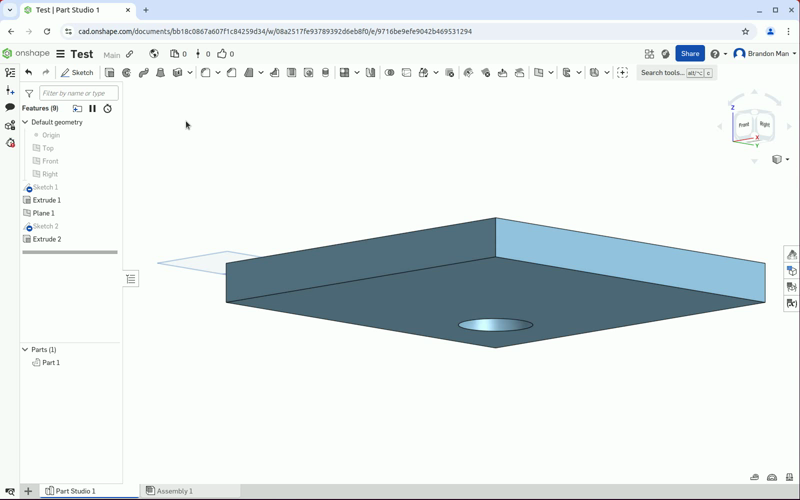
key(down, 3)
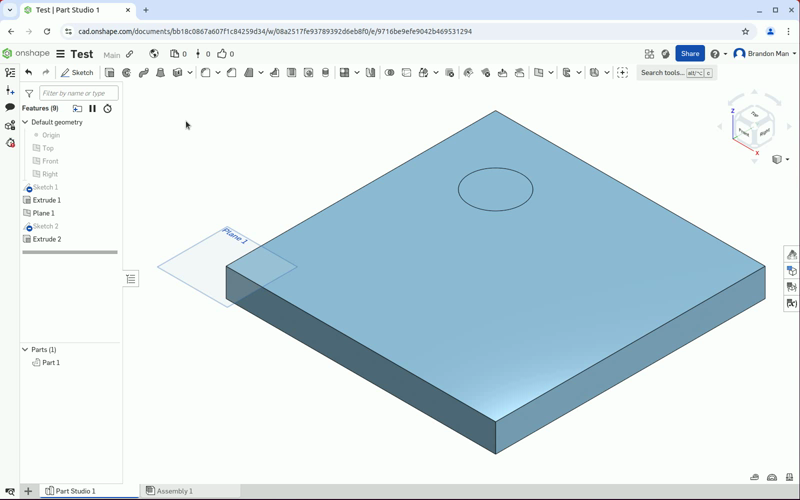
mouse_move(73, 189)
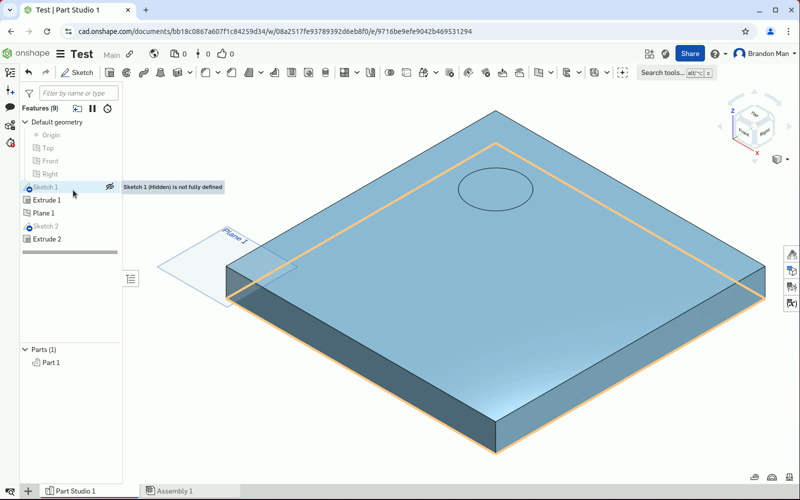
click(73, 189)